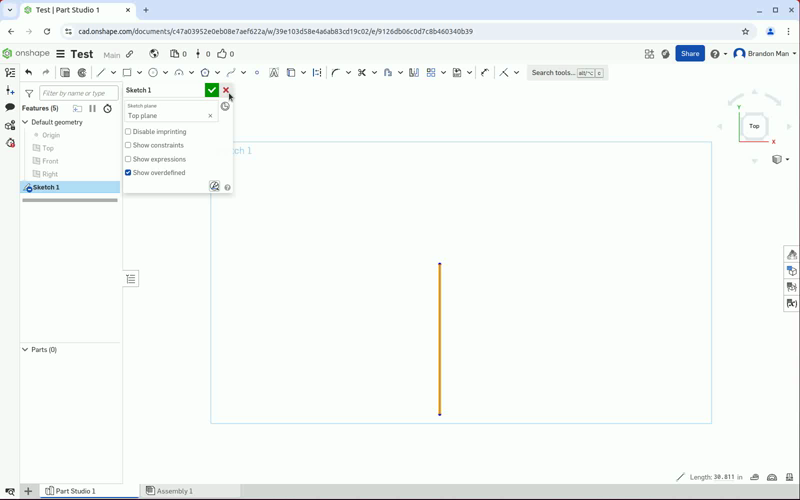
key(shift+h)
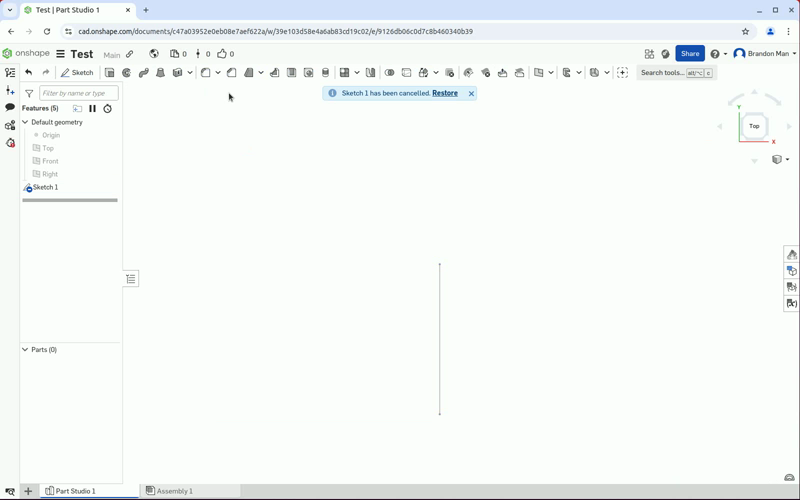
key(shift+s)
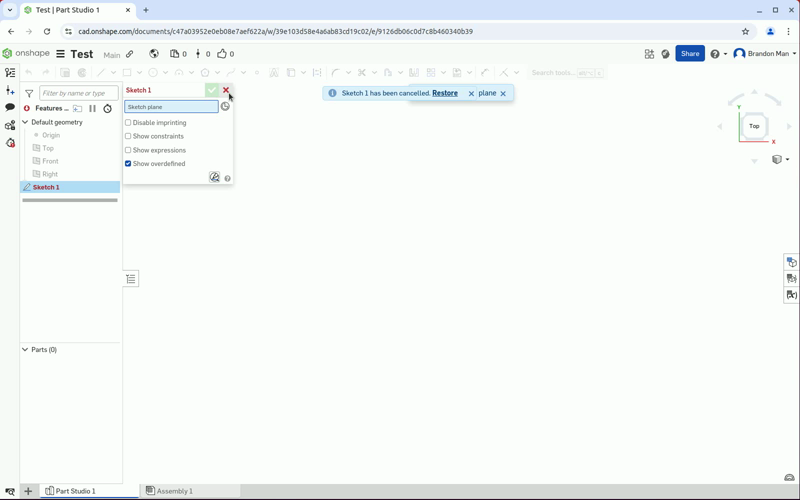
mouse_move(73, 150)
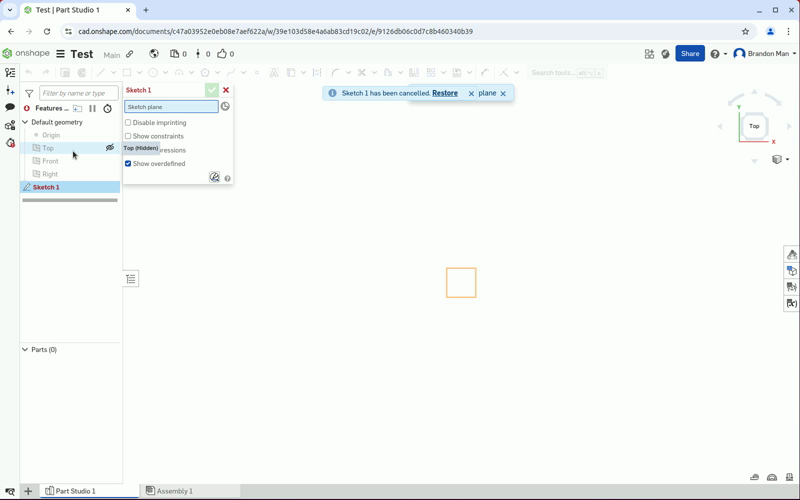
click(73, 150)
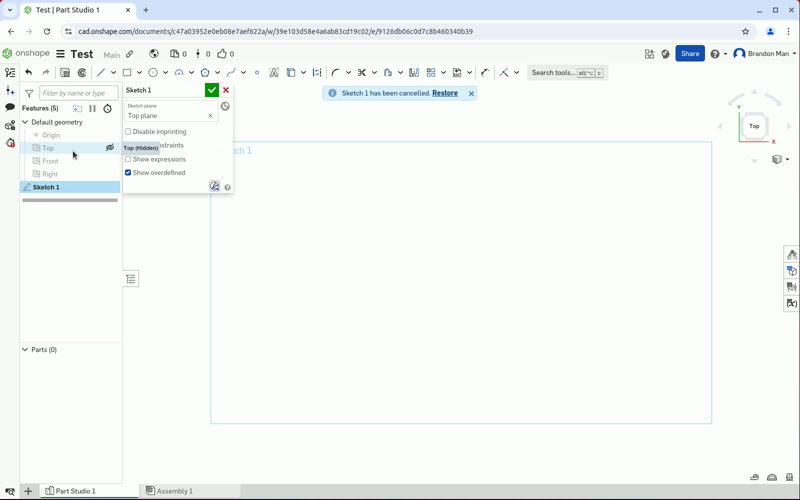
mouse_move(73, 352)
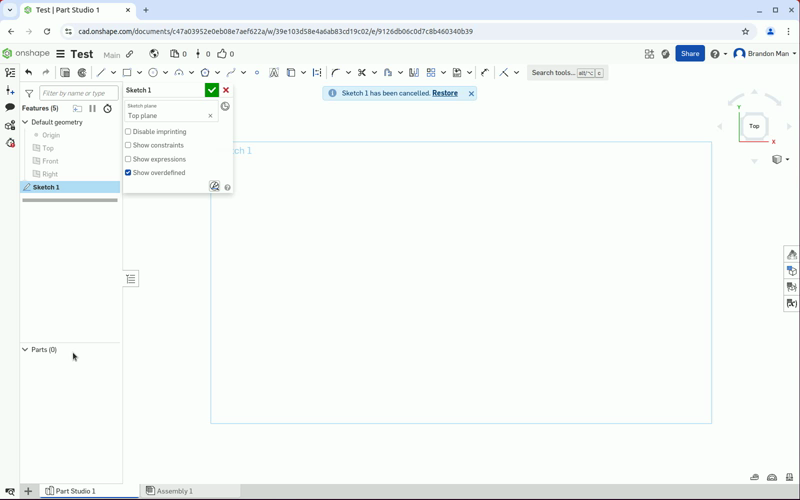
key(y)
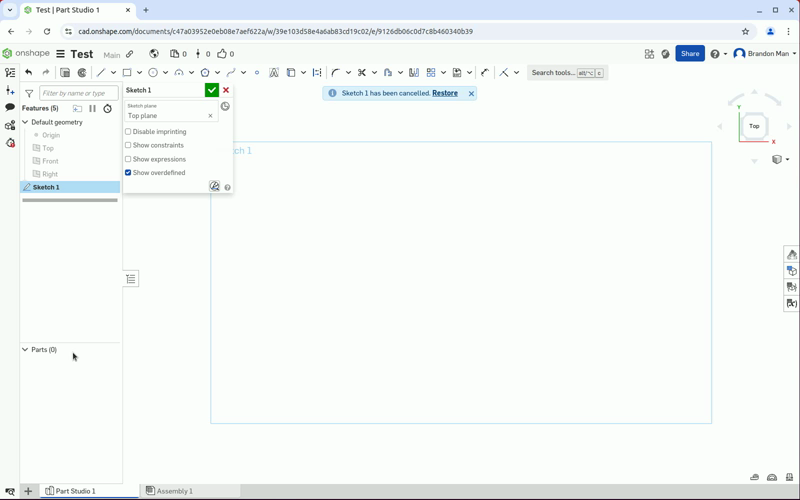
key(c)
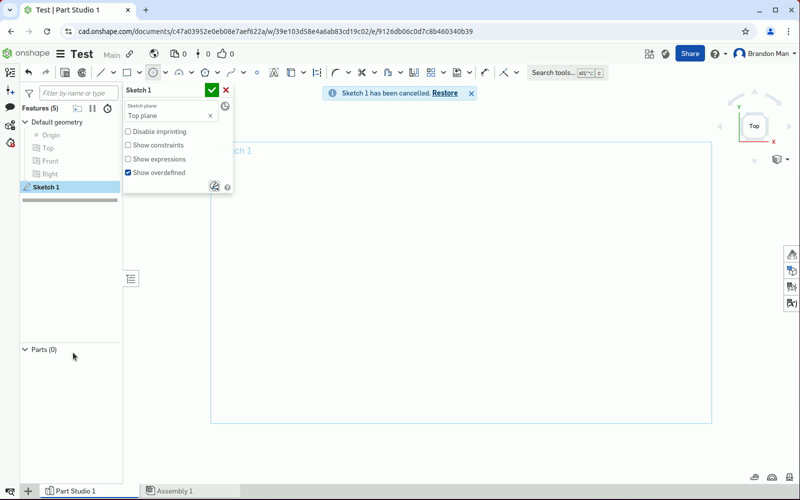
key_down(shift)
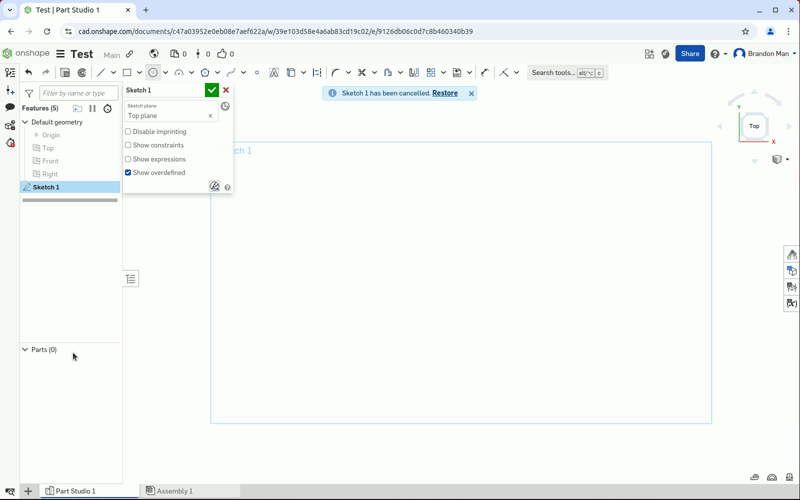
mouse_move(461, 282)
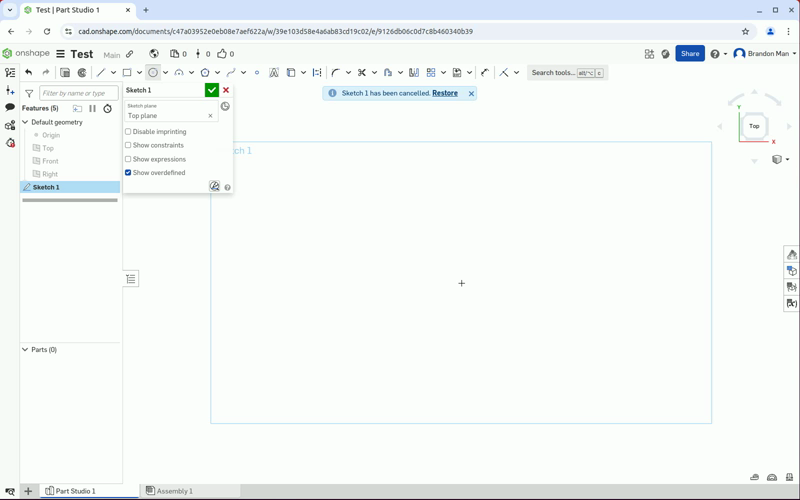
click(461, 282)
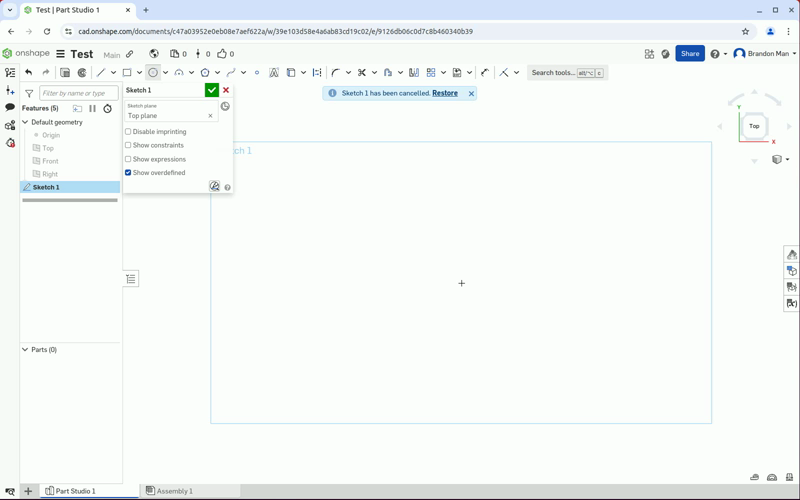
key_up(shift)
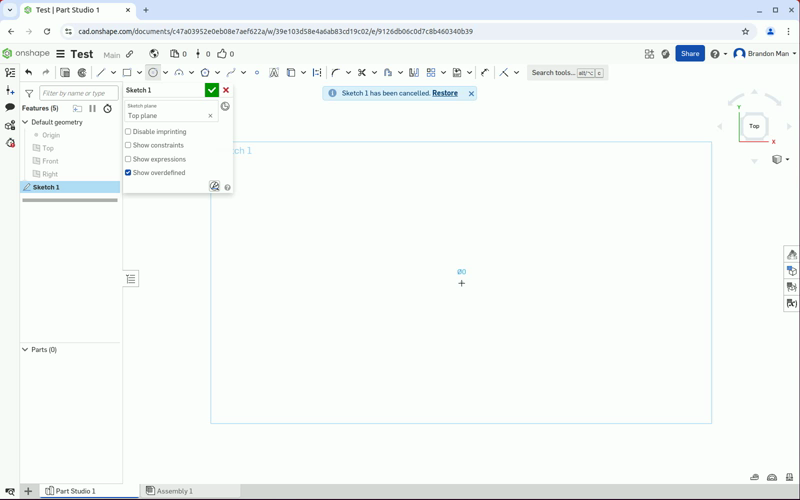
mouse_move(531, 282)
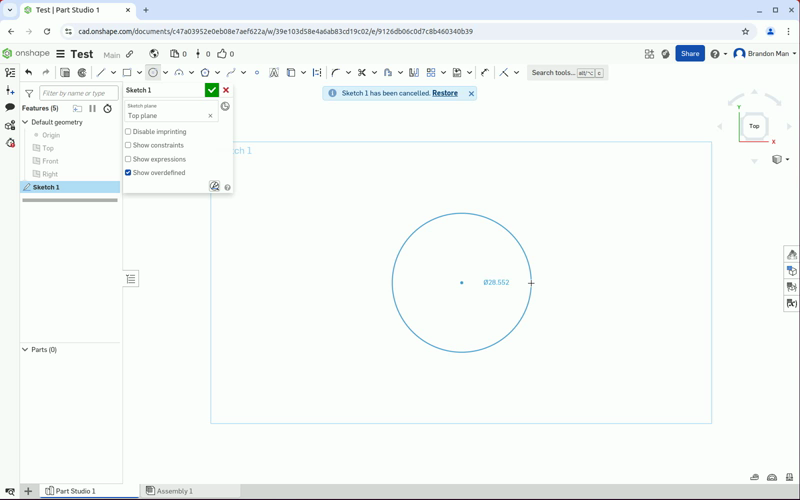
click(531, 282)
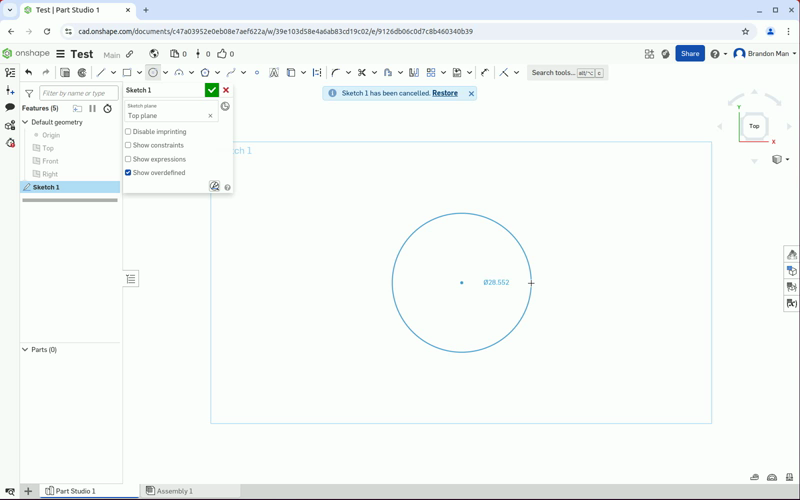
key(esc)
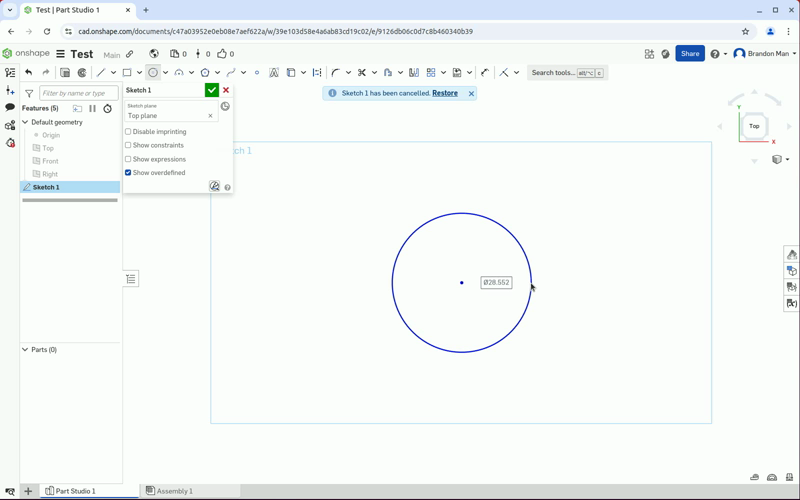
mouse_move(420, 322)
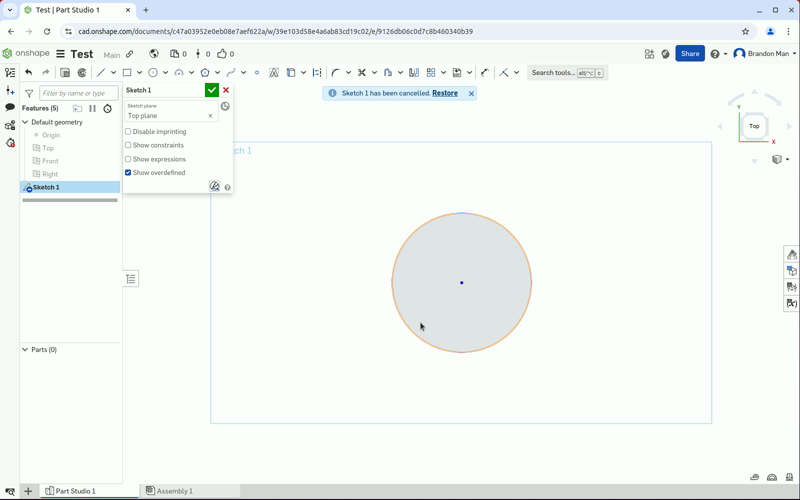
click(420, 322)
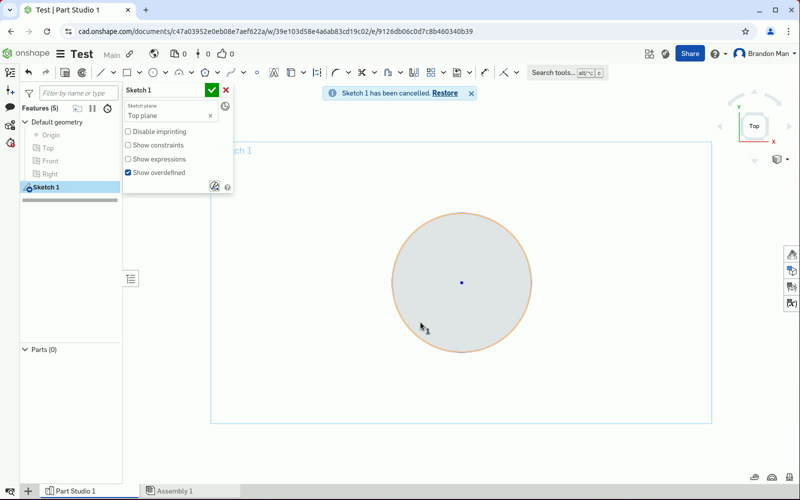
mouse_move(73, 352)
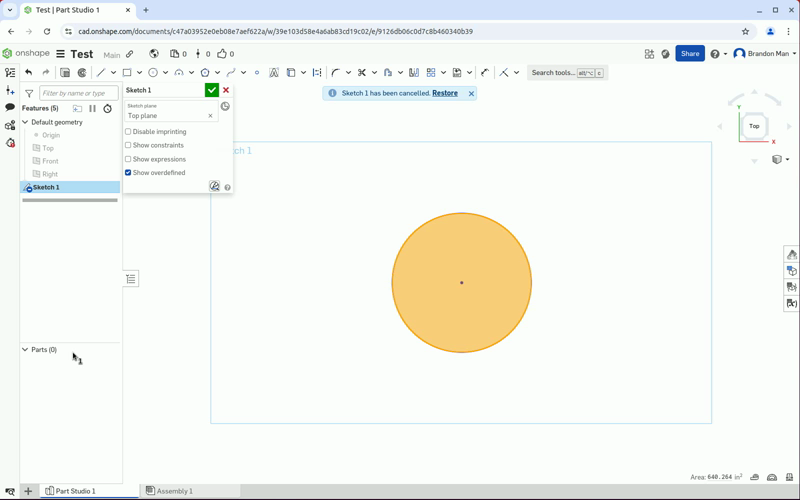
key(shift+y)
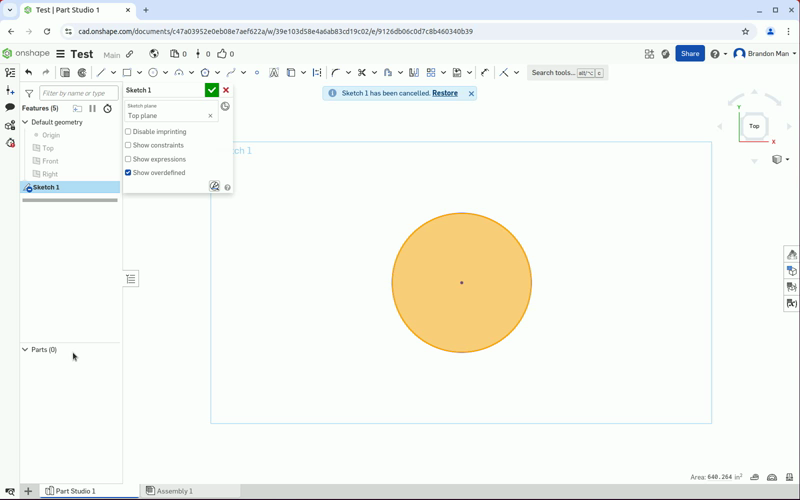
key(shift+e)
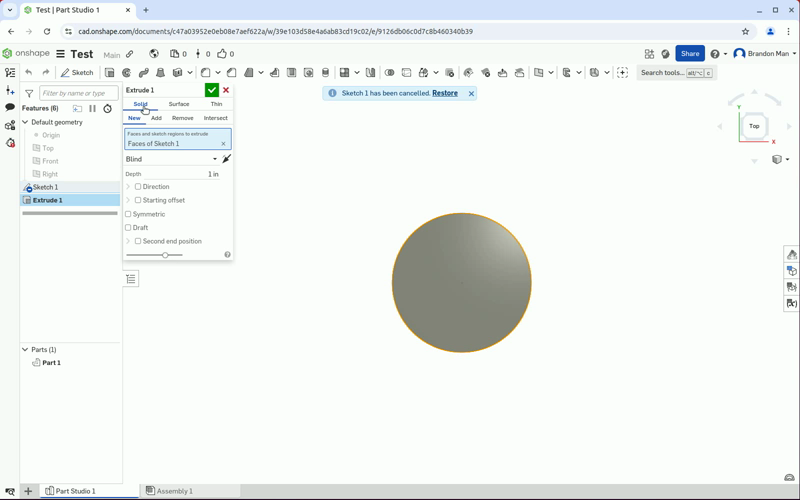
mouse_move(143, 106)
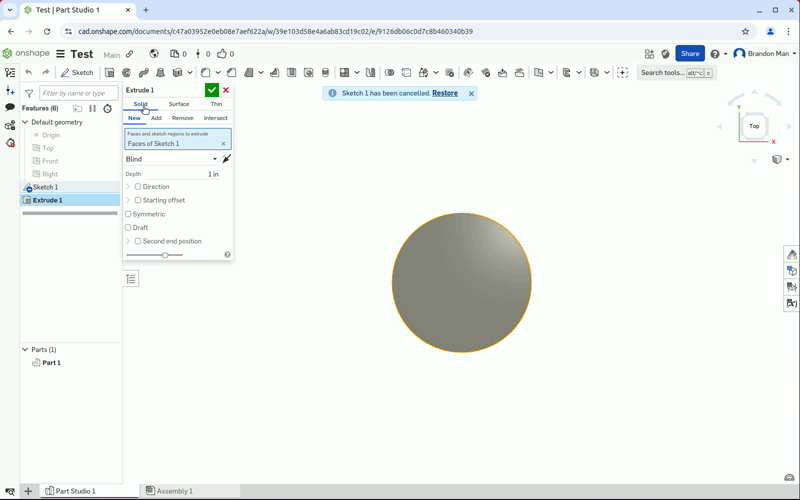
click(143, 106)
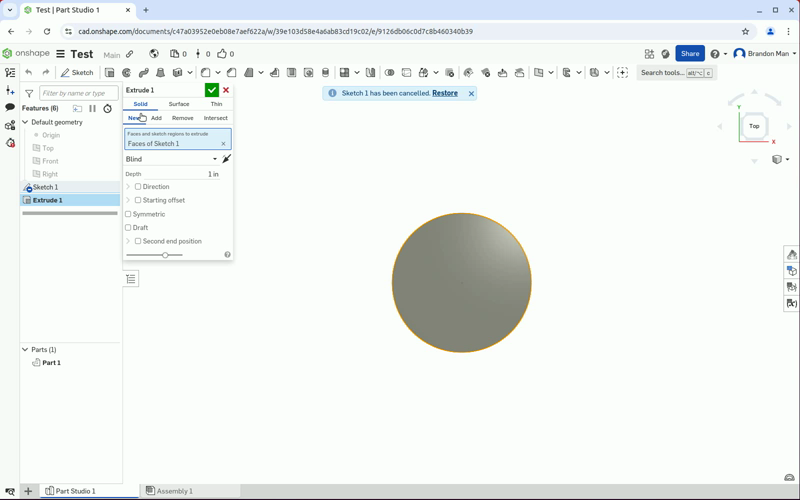
mouse_move(137, 120)
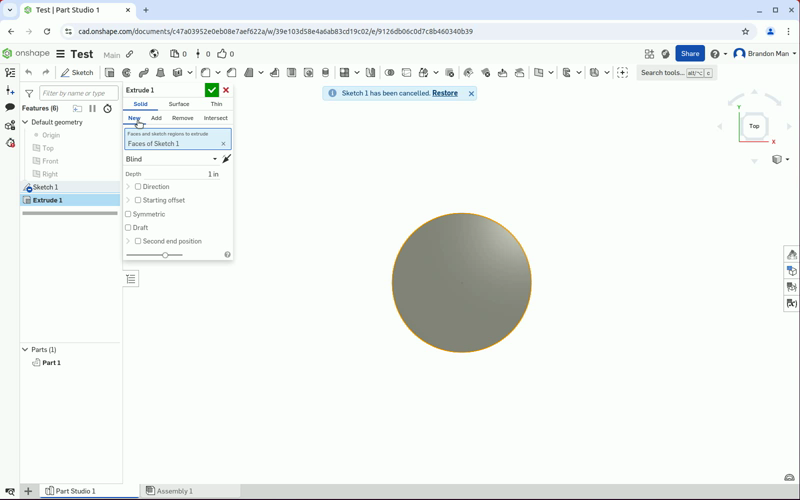
click(137, 120)
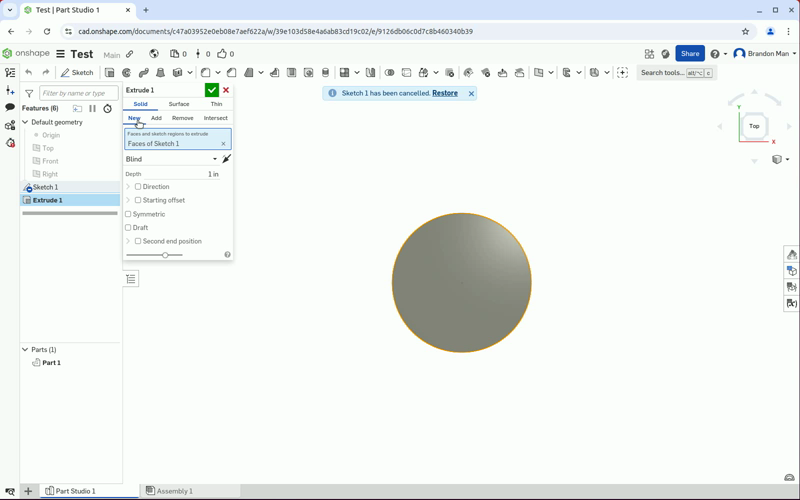
key(tab, 4)
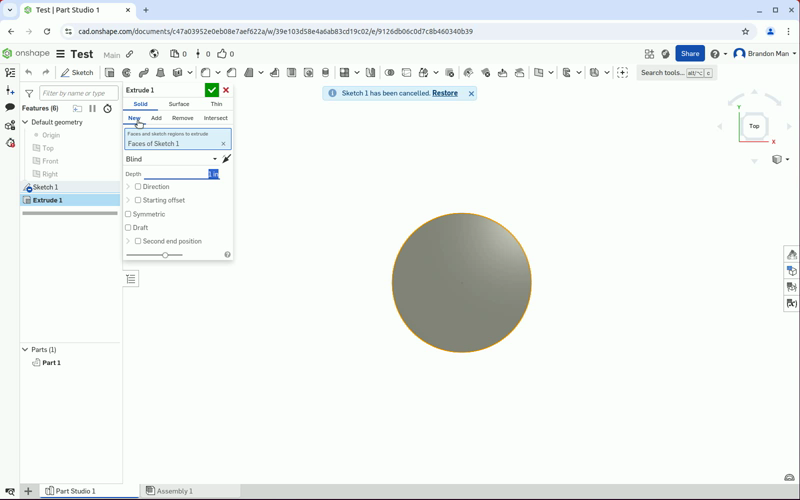
text(23.108)
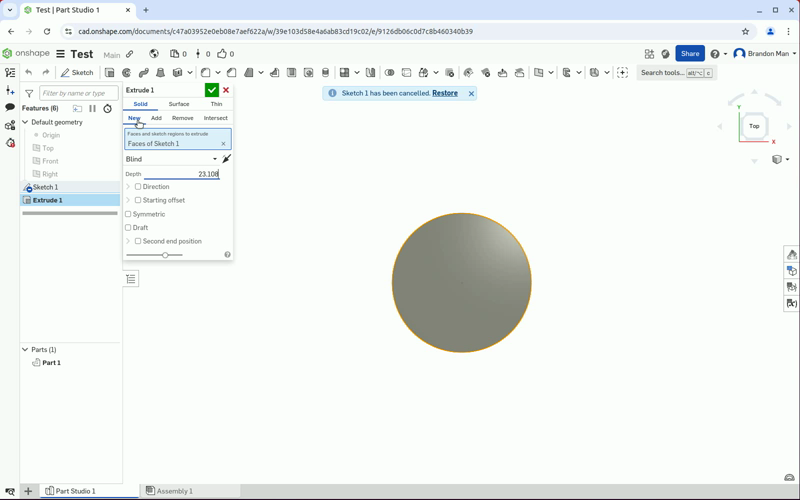
key(enter)
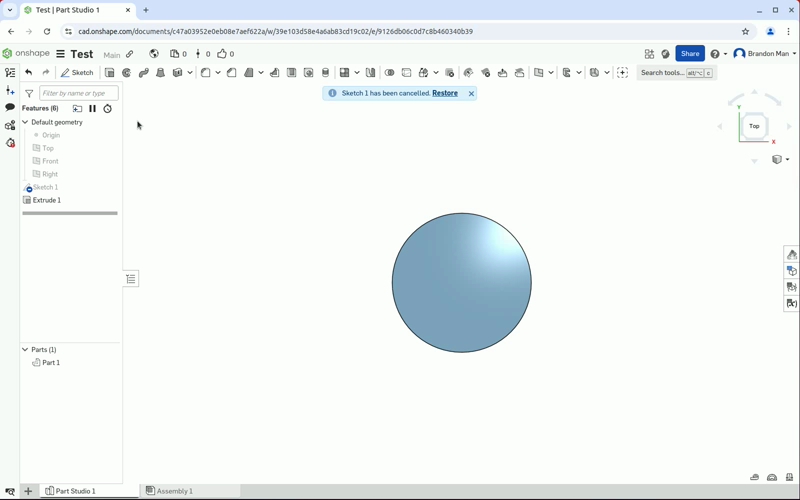
key(shift+h)
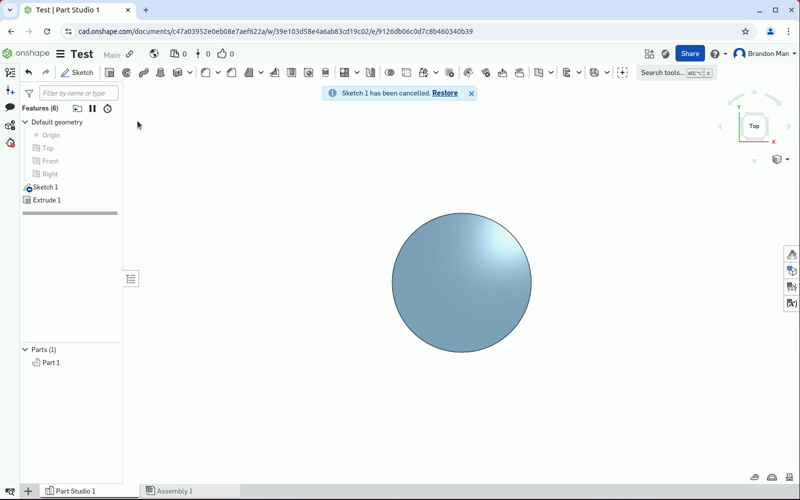
key(shift+h)
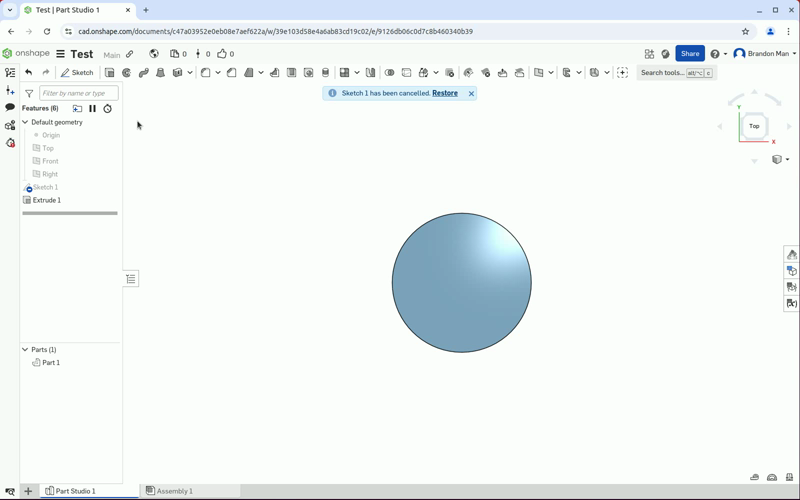
mouse_move(73, 189)
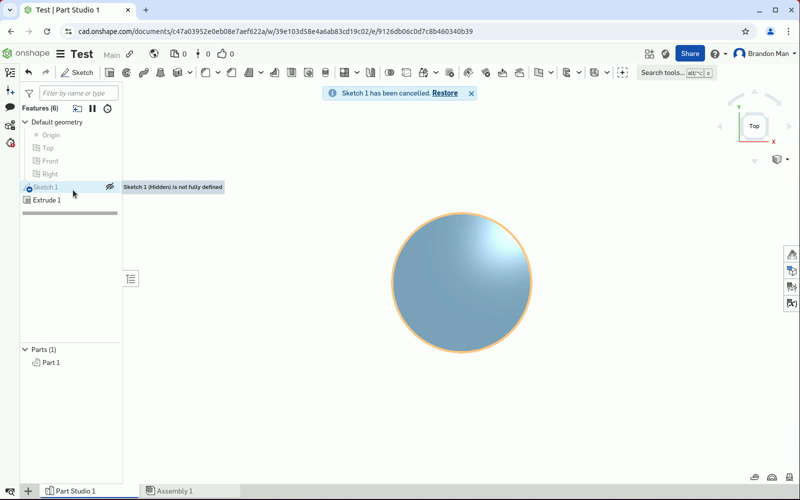
click(73, 189)
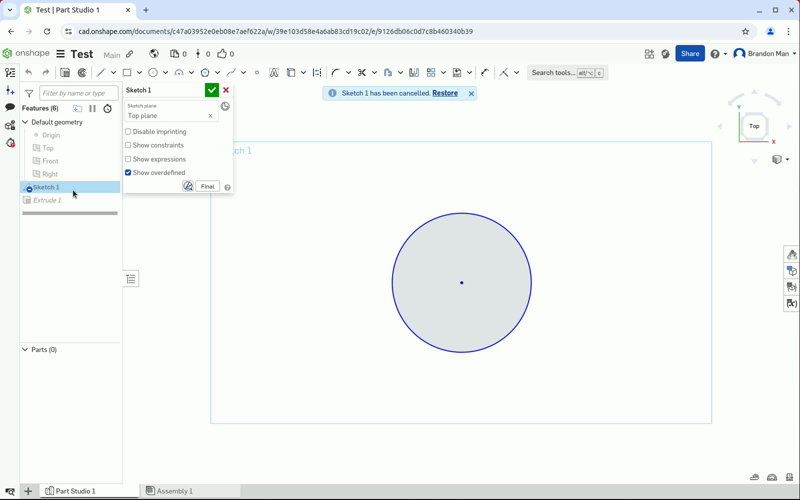
mouse_move(229, 92)
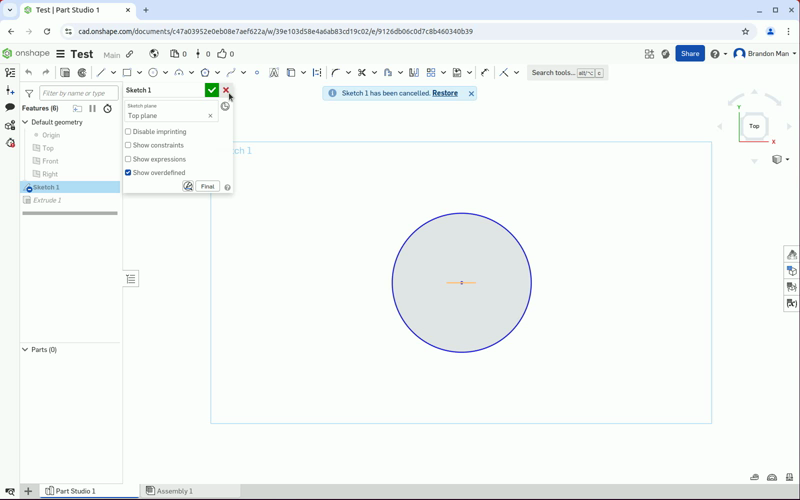
click(229, 92)
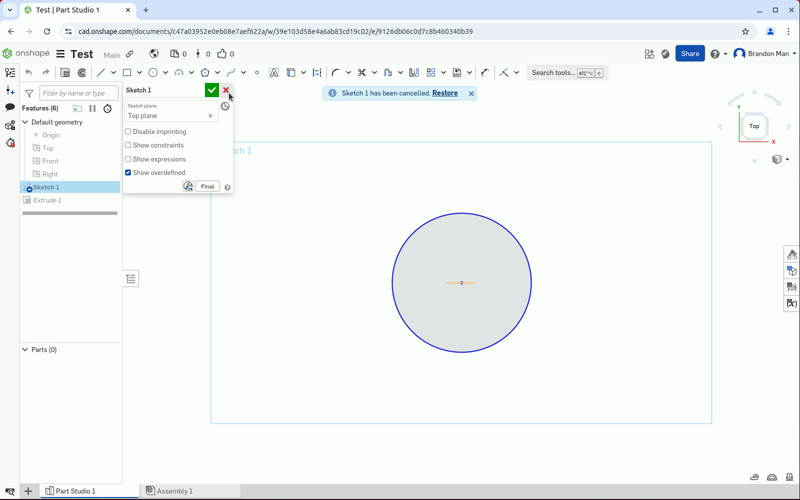
key(shift+s)
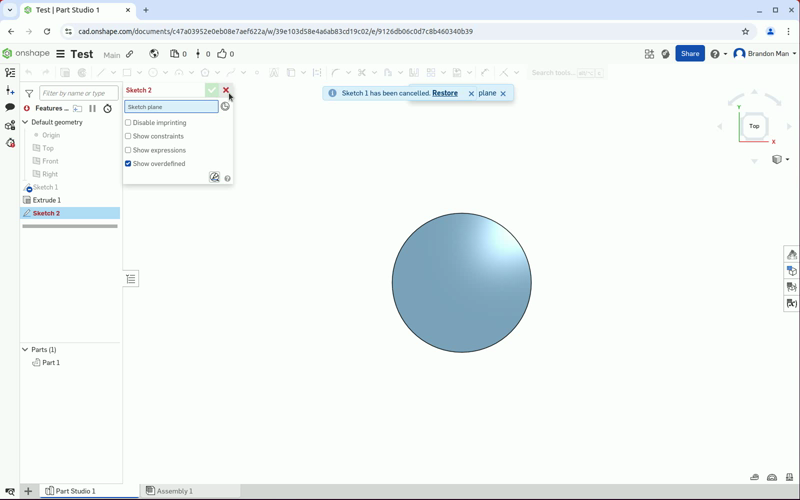
mouse_move(73, 150)
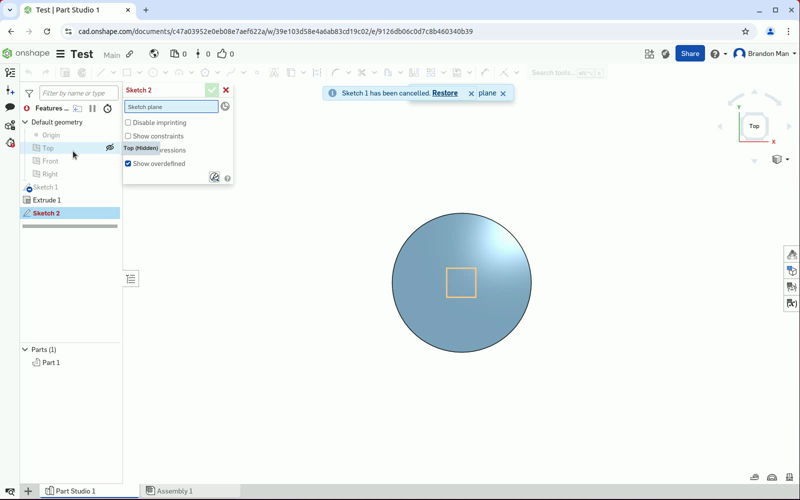
click(73, 150)
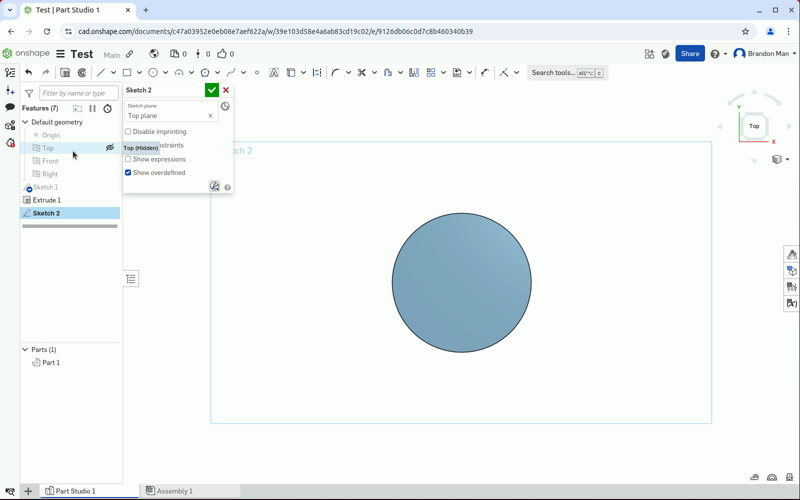
mouse_move(73, 352)
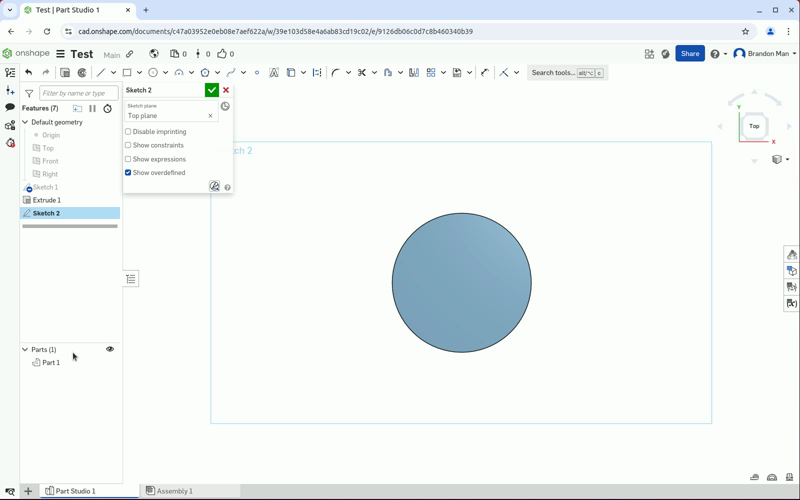
key(y)
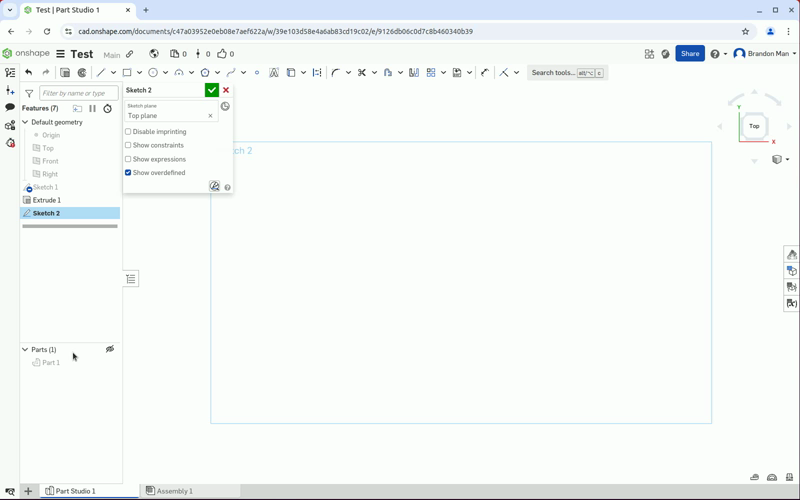
key(c)
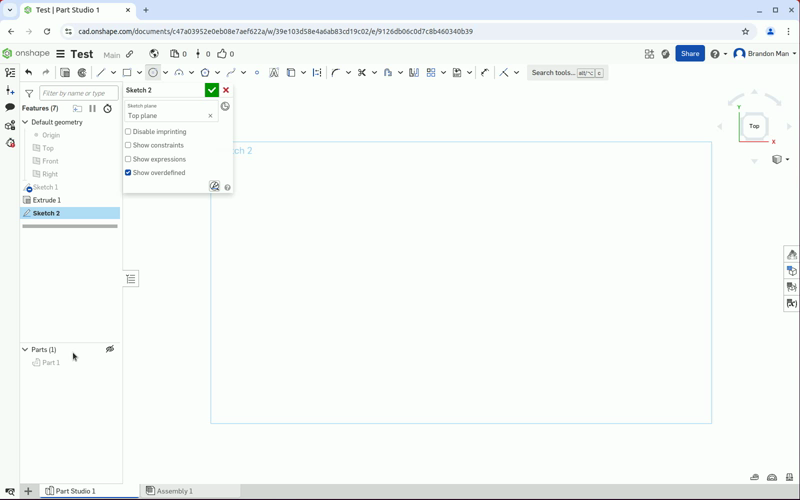
key_down(shift)
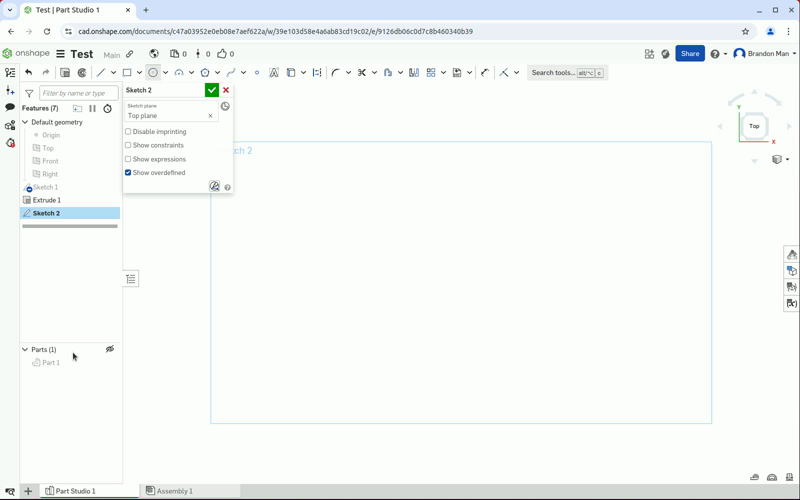
mouse_move(461, 282)
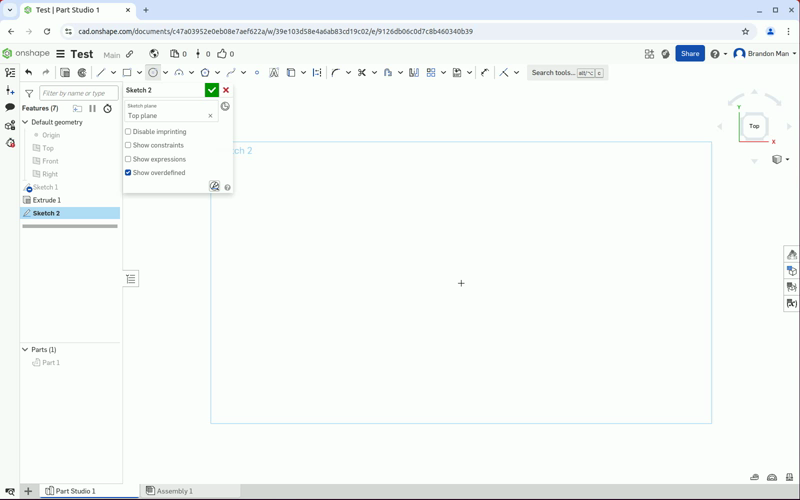
click(461, 282)
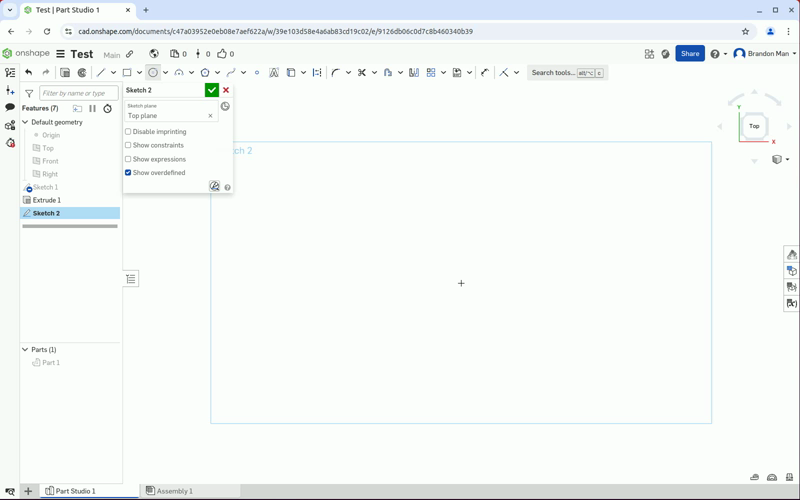
key_up(shift)
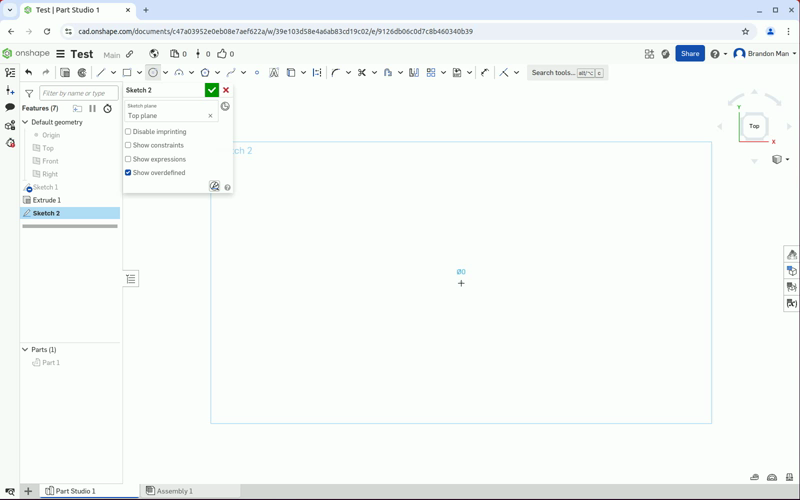
mouse_move(500, 282)
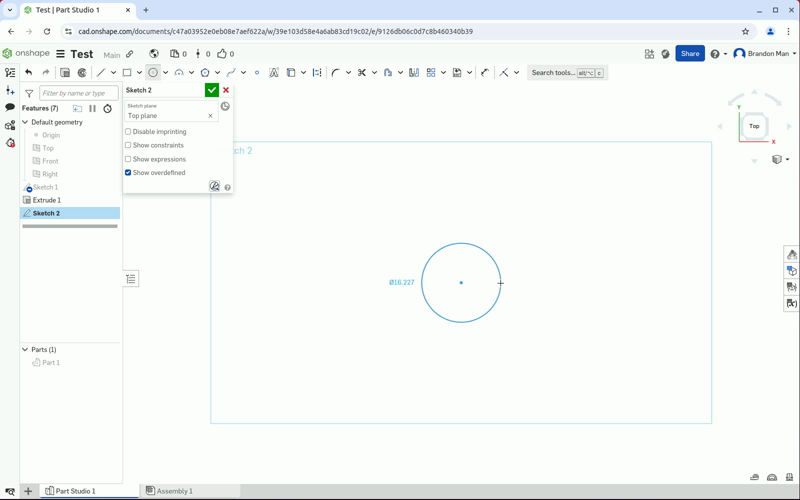
click(500, 282)
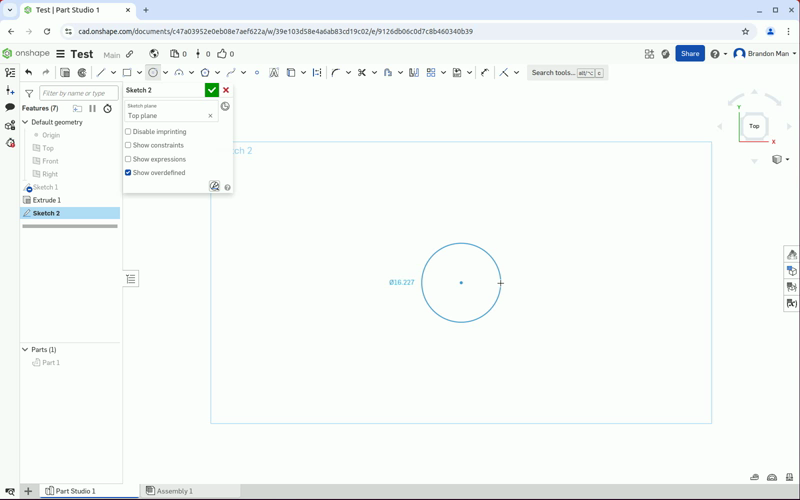
key(esc)
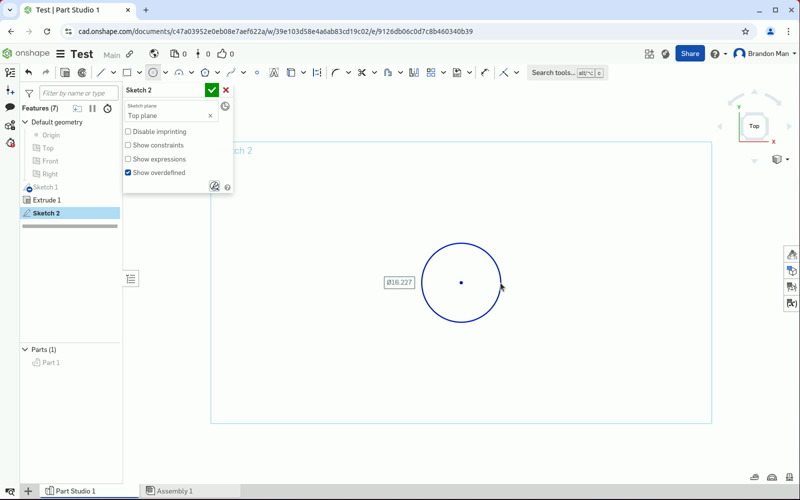
mouse_move(488, 305)
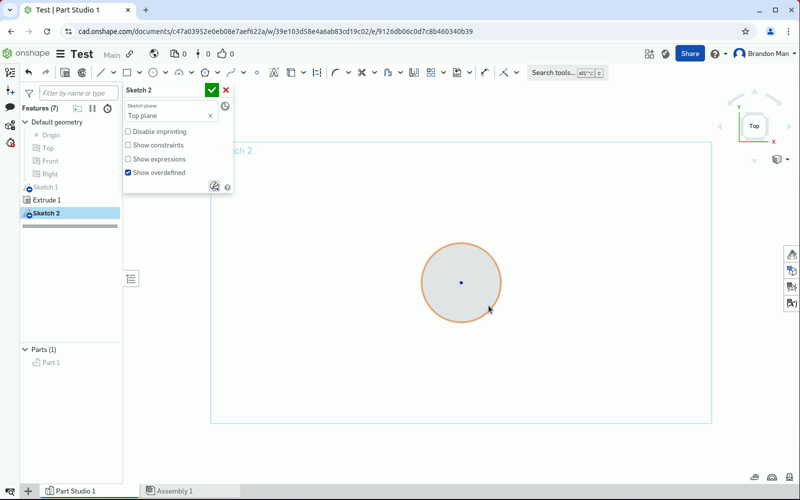
click(488, 305)
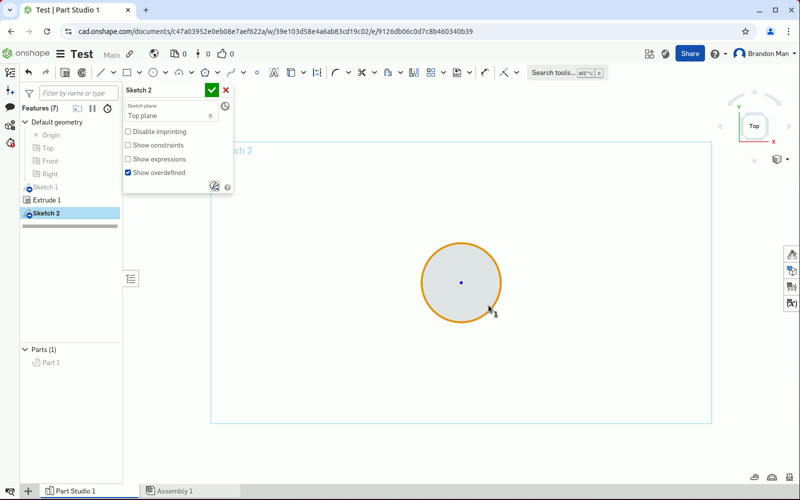
mouse_move(73, 352)
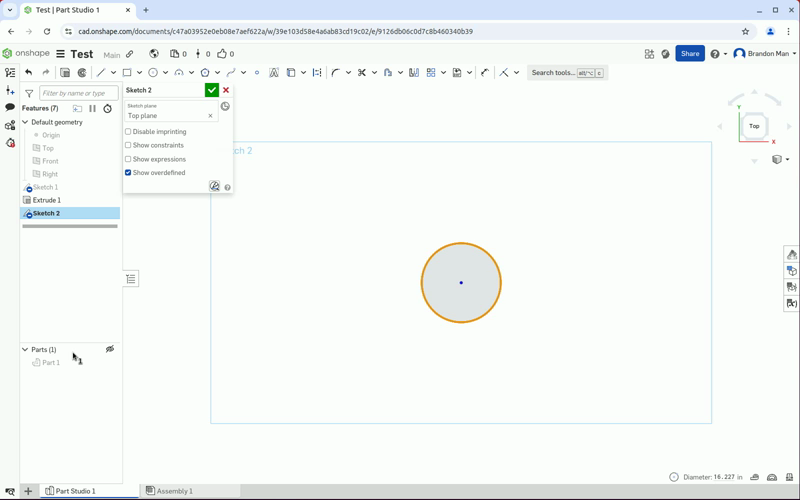
key(shift+y)
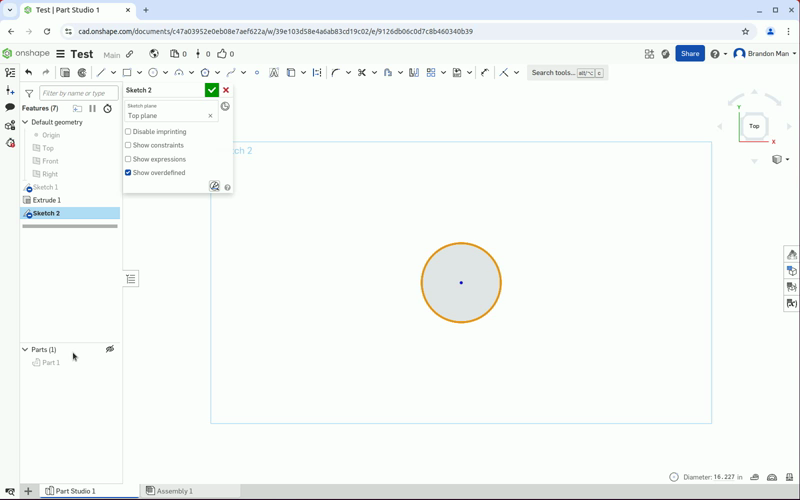
key(shift+e)
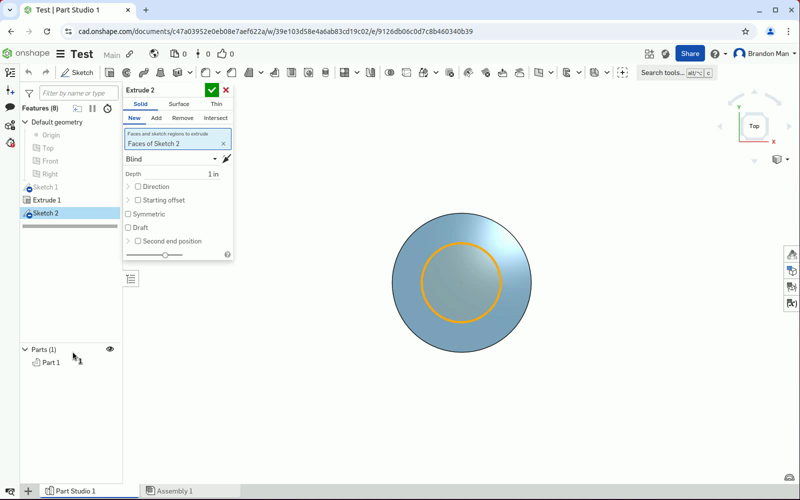
mouse_move(143, 106)
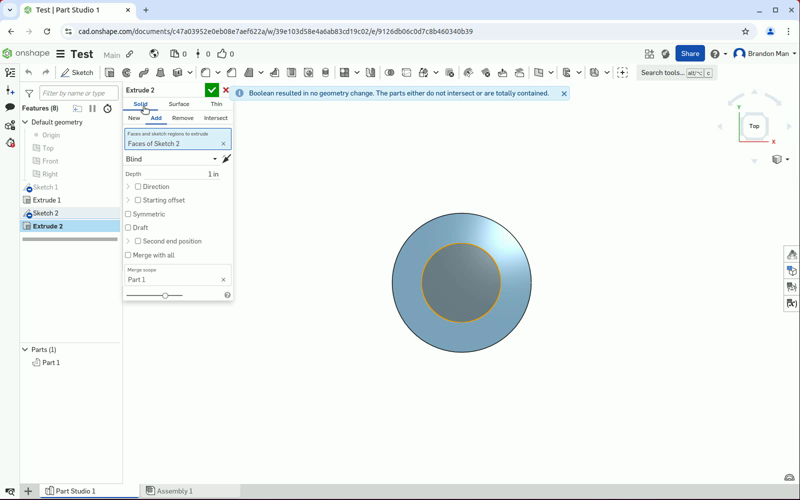
click(143, 106)
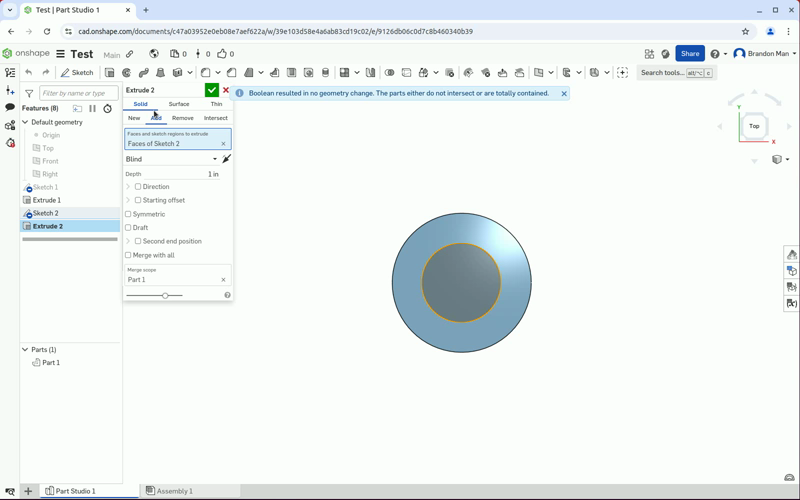
mouse_move(186, 120)
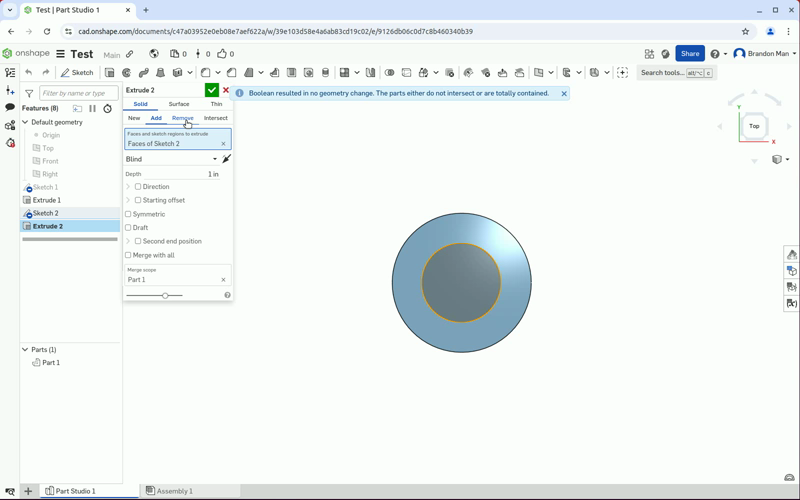
click(186, 120)
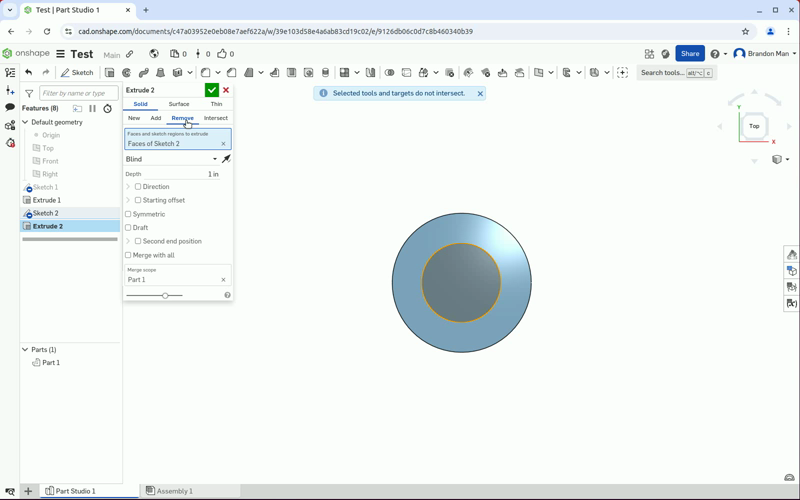
key(tab, 4)
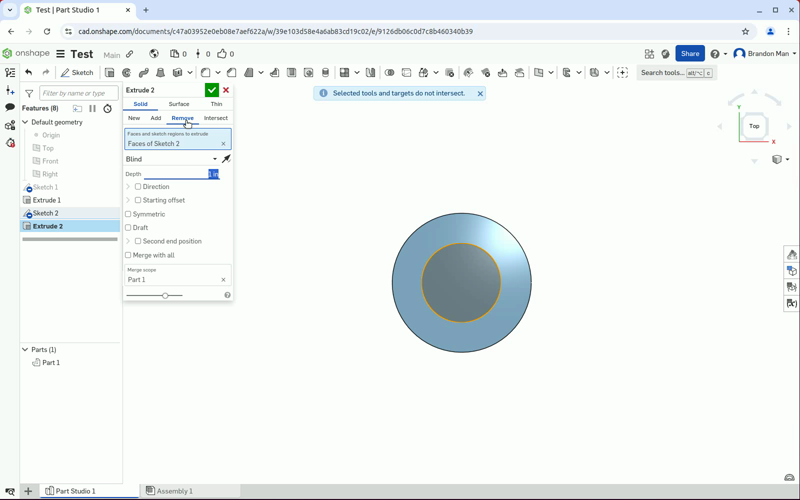
text(-29.367)
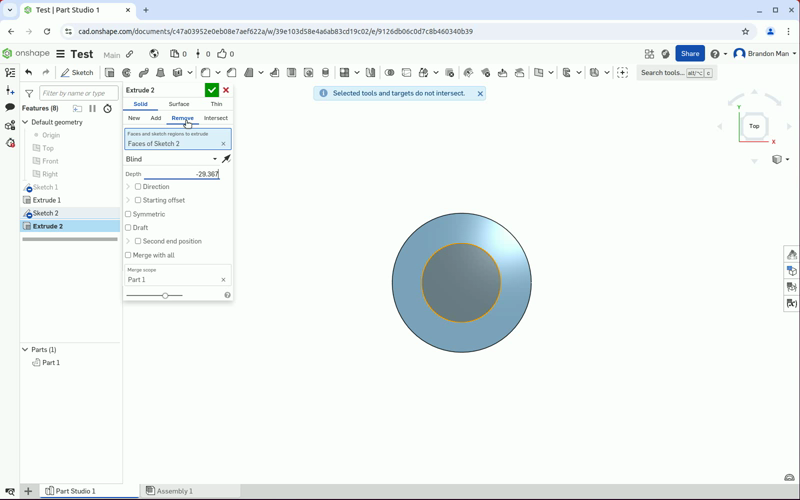
key(tab, 6)
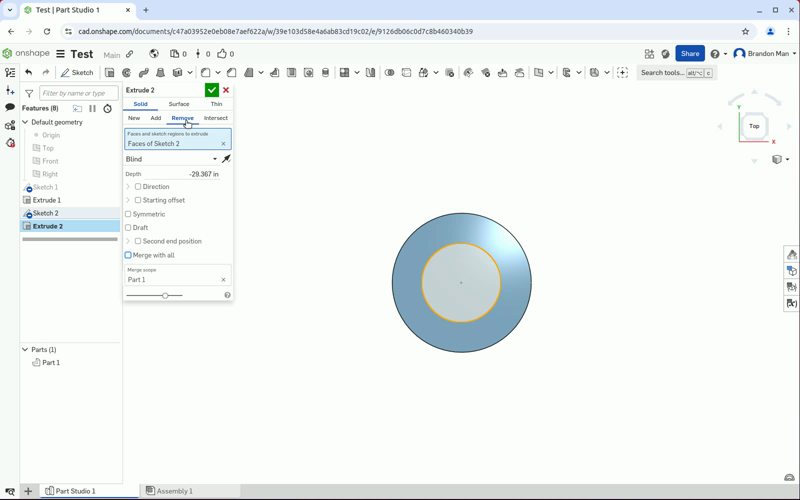
key(space)
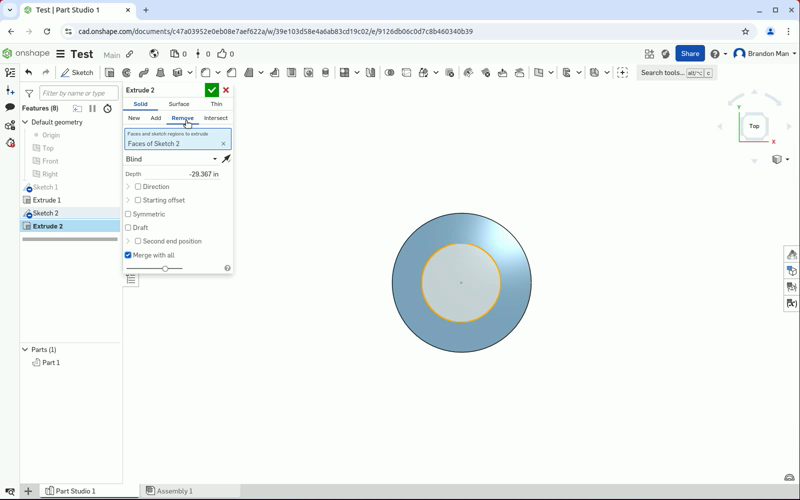
key(enter)
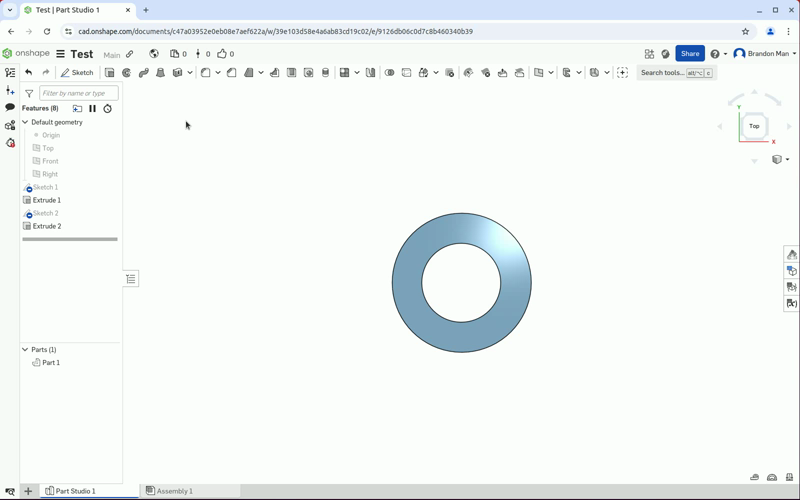
key(shift+h)
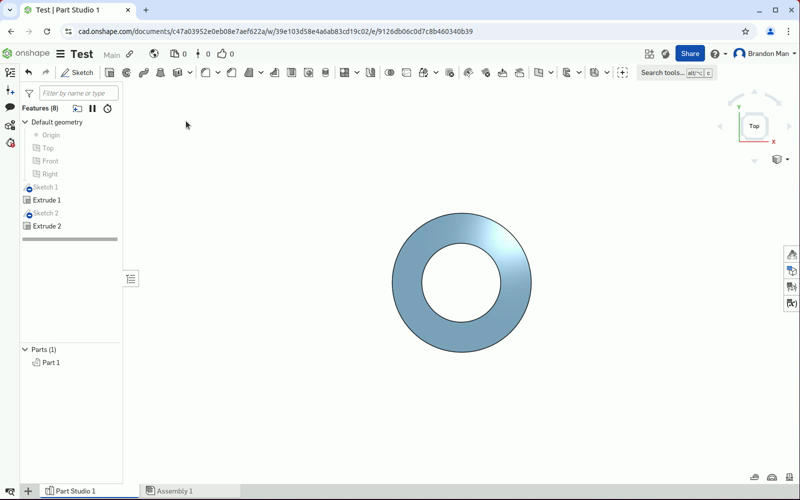
key(shift+h)
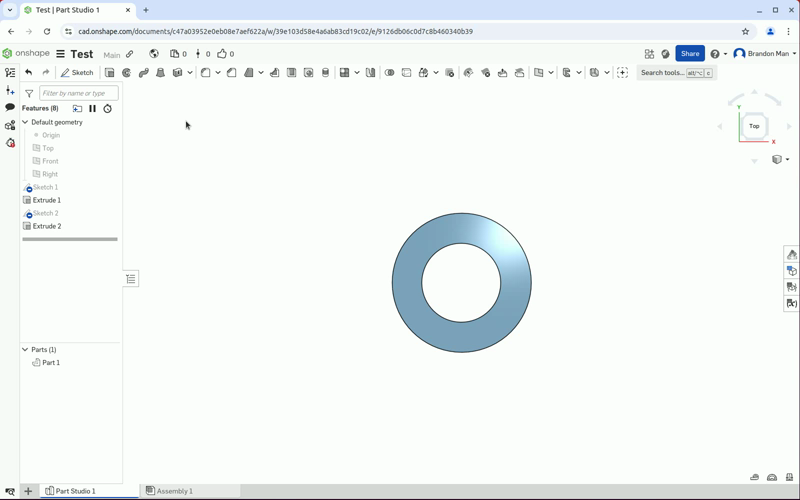
mouse_move(73, 189)
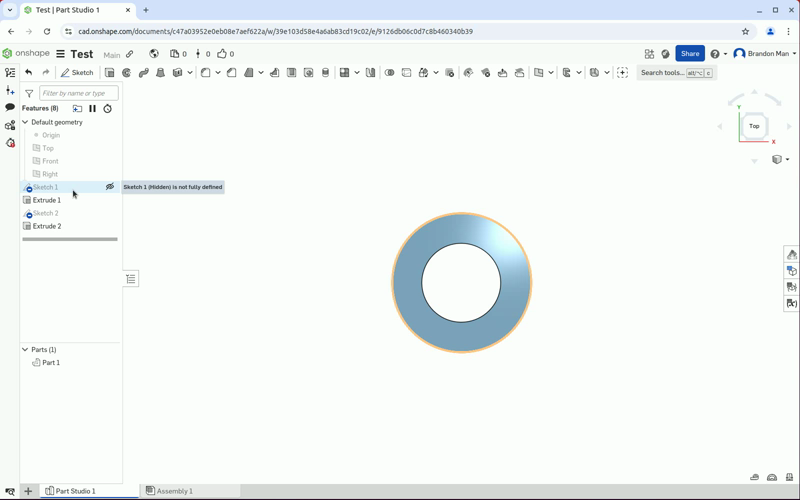
click(73, 189)
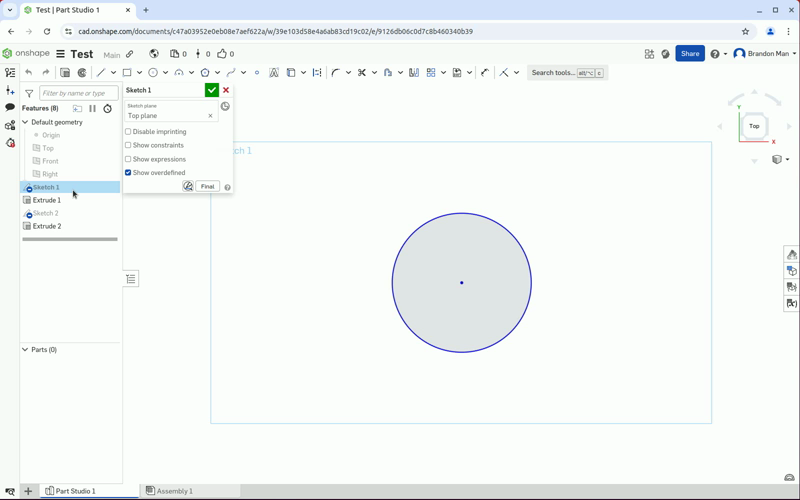
mouse_move(229, 92)
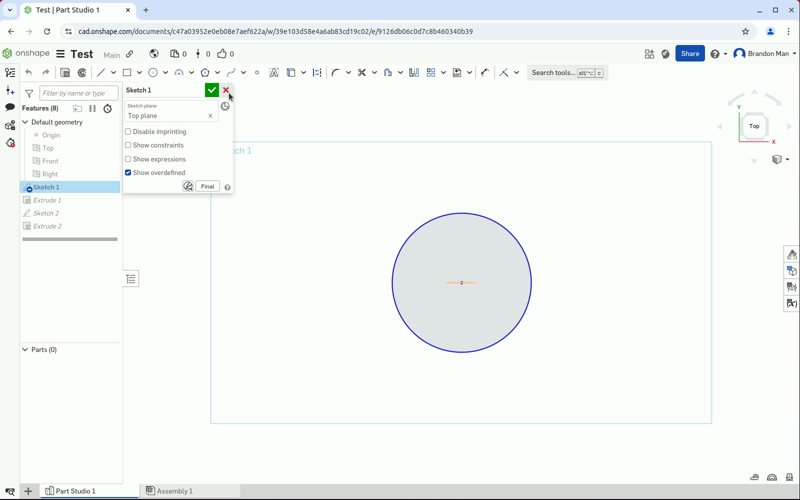
click(229, 92)
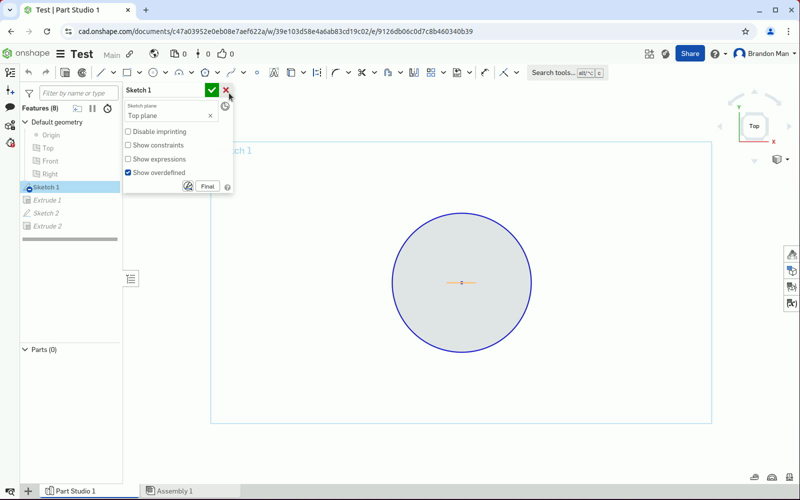
key(shift+s)
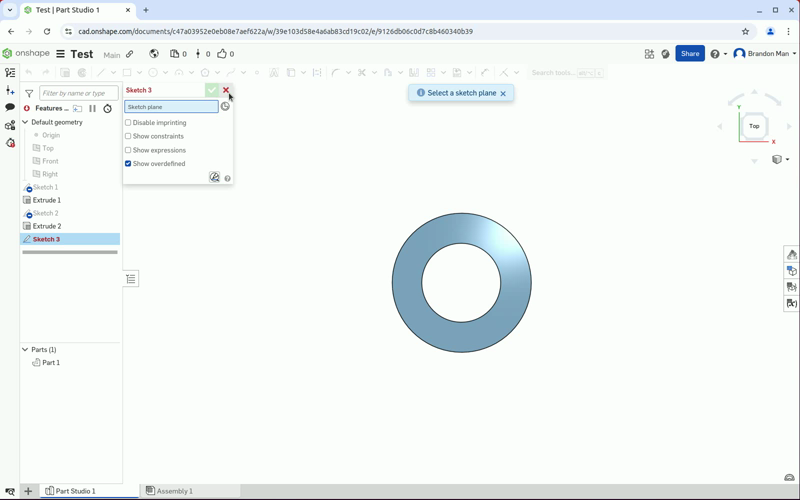
mouse_move(73, 150)
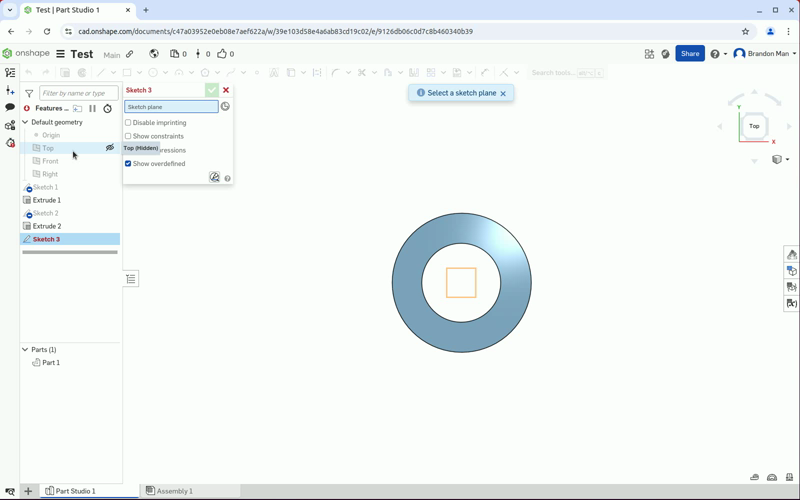
click(73, 150)
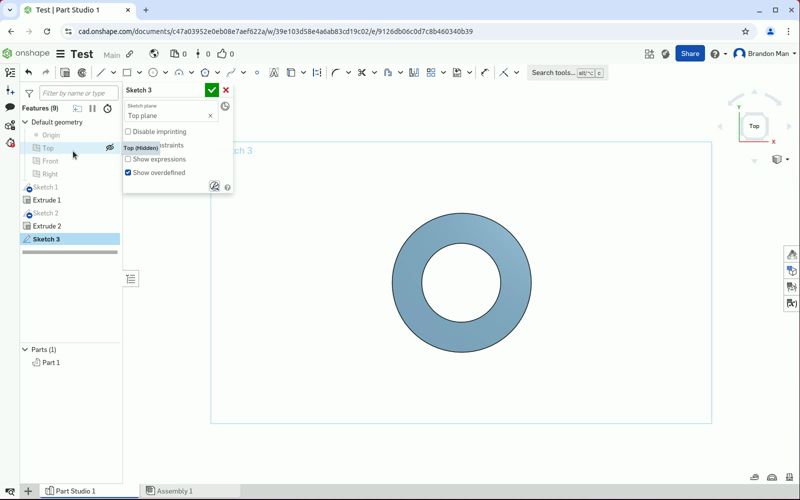
mouse_move(73, 352)
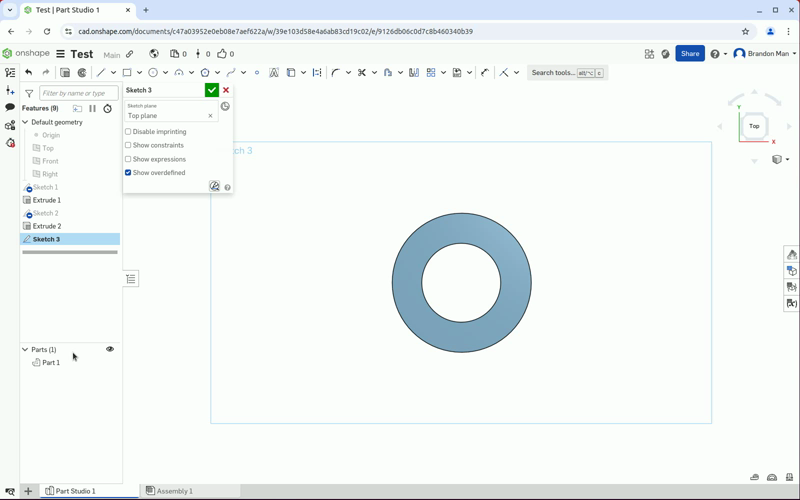
key(y)
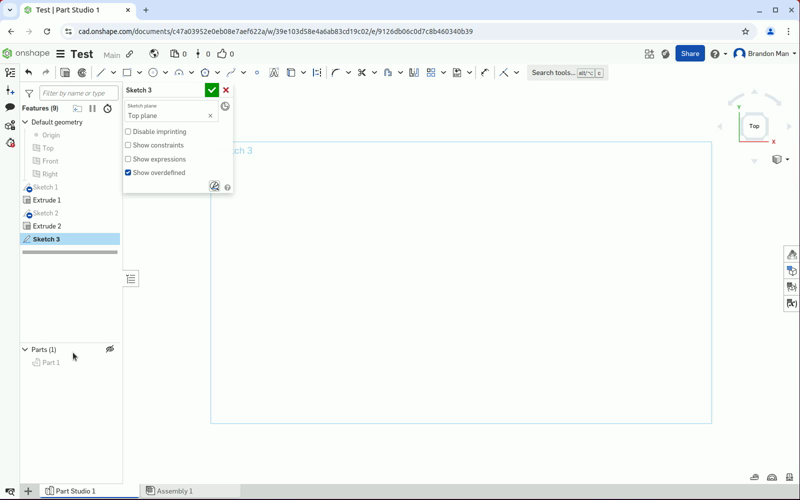
key(c)
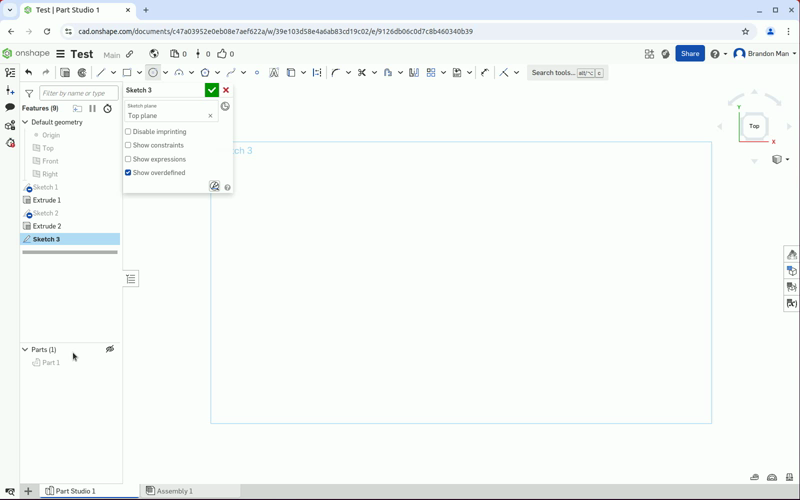
key_down(shift)
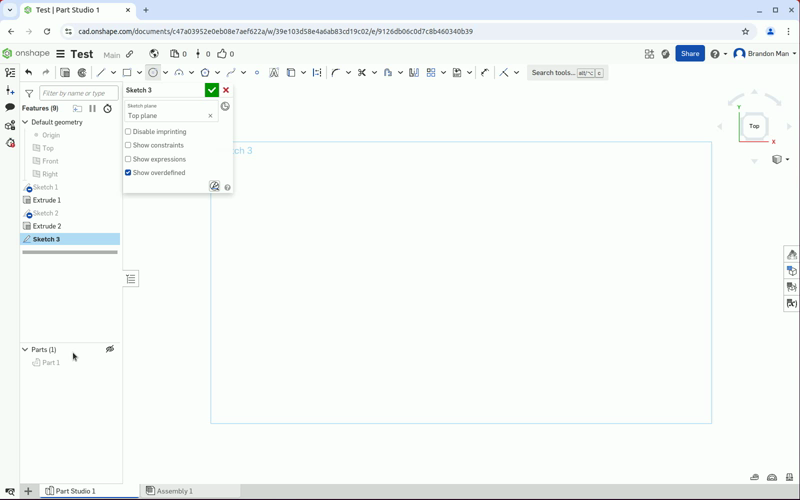
mouse_move(461, 282)
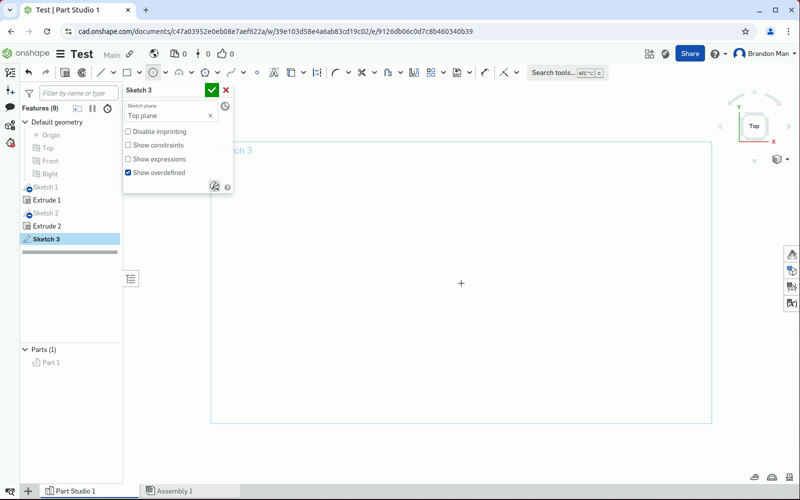
click(461, 282)
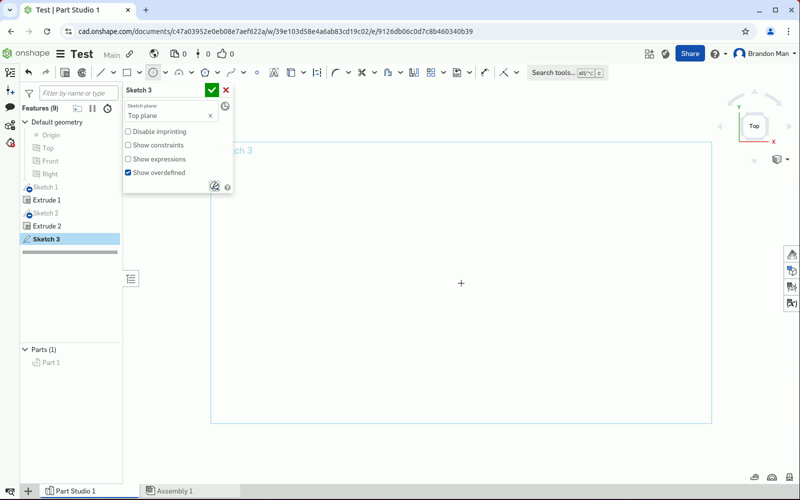
key_up(shift)
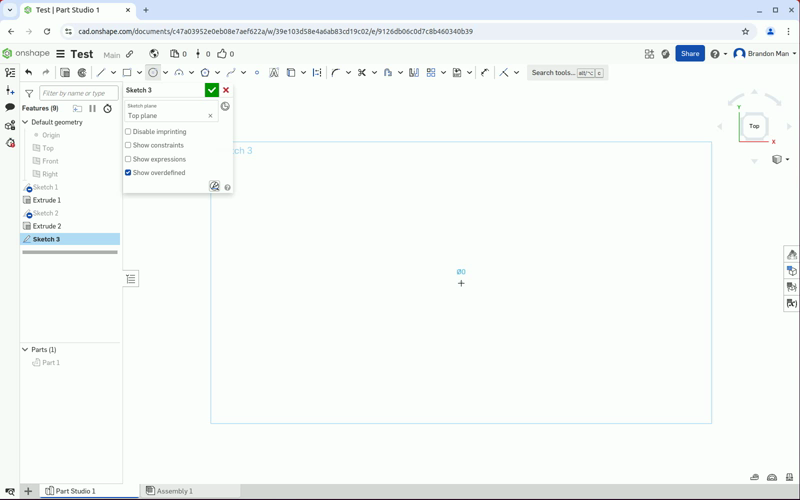
mouse_move(565, 282)
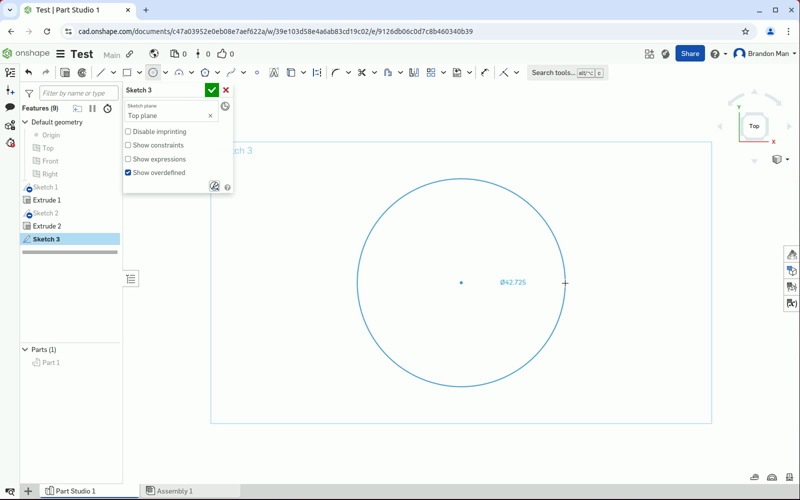
click(565, 282)
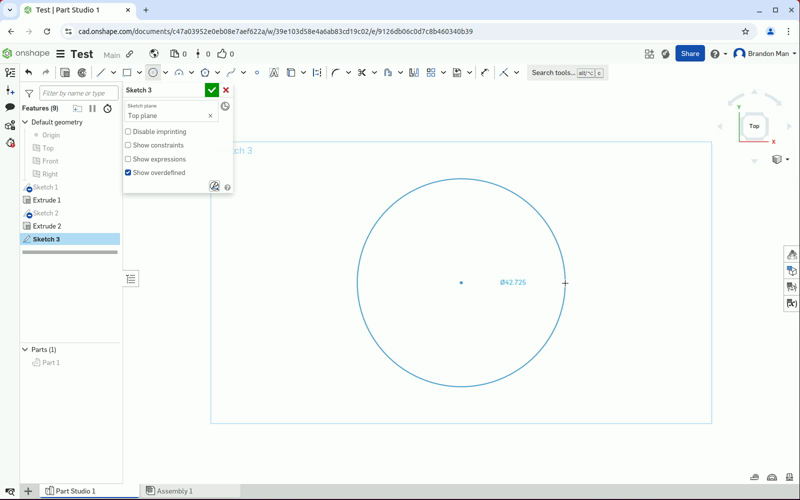
key(esc)
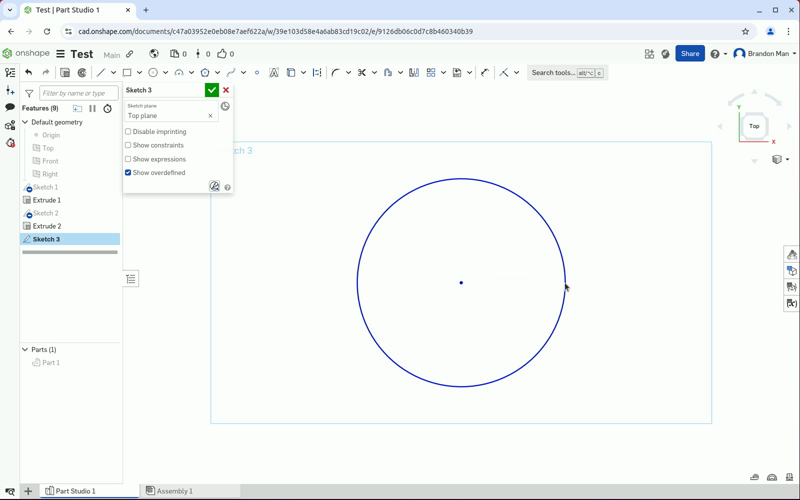
mouse_move(471, 247)
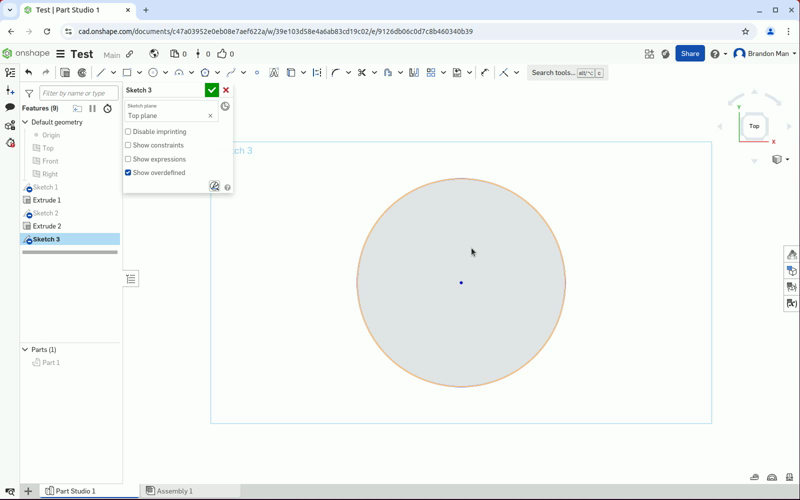
click(471, 247)
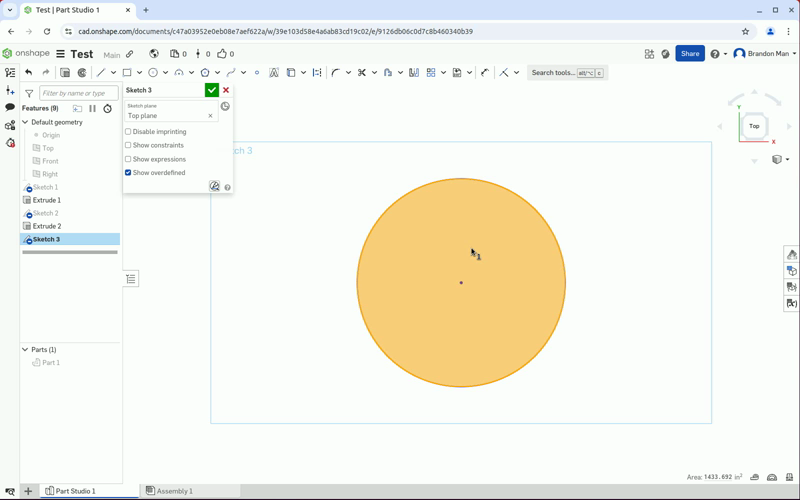
mouse_move(73, 352)
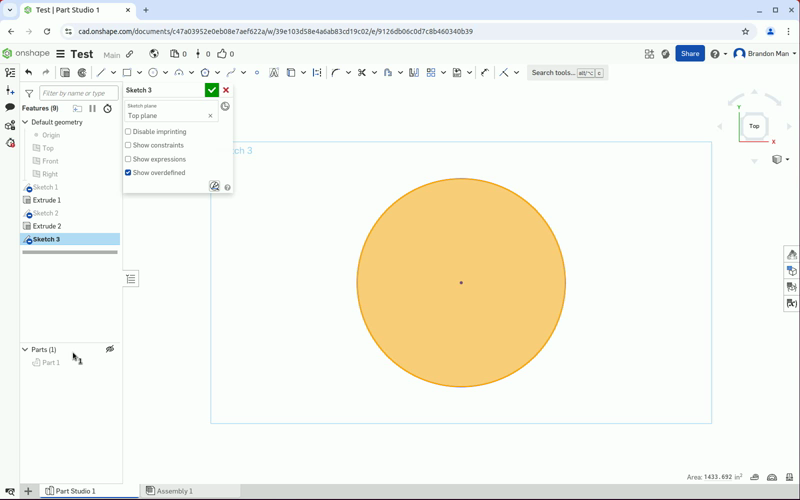
key(shift+y)
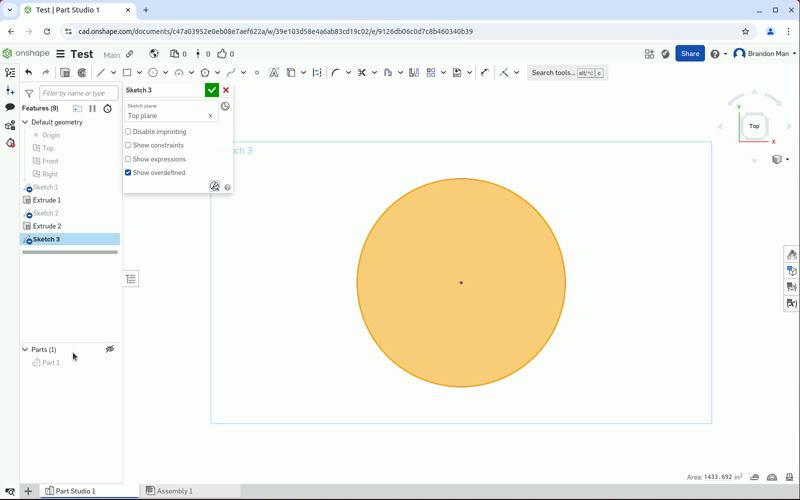
key(shift+e)
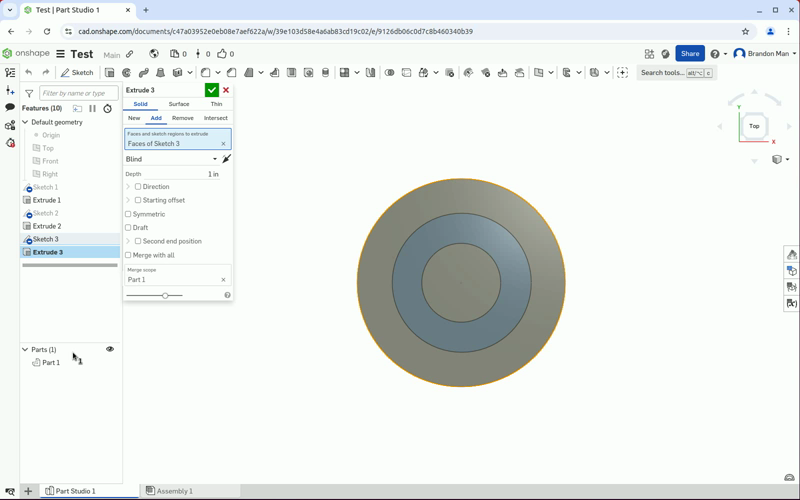
mouse_move(143, 106)
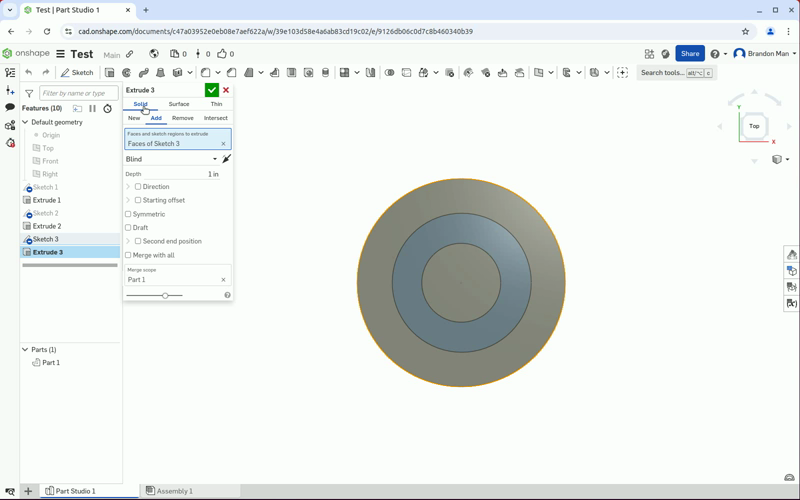
click(143, 106)
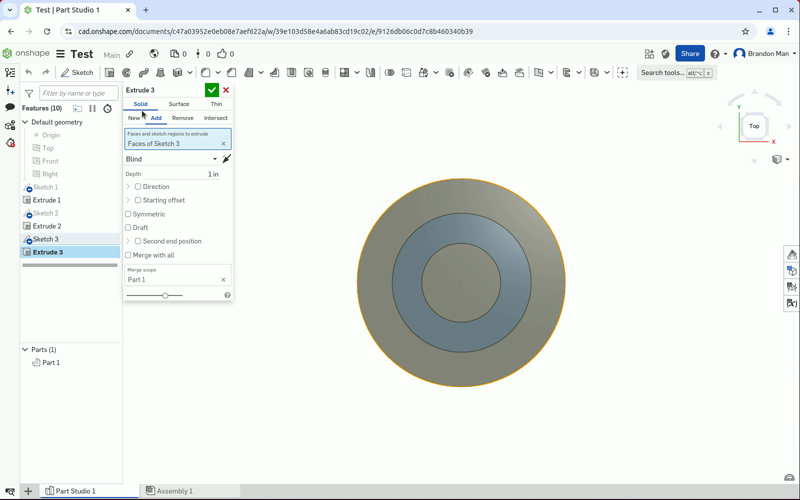
mouse_move(137, 120)
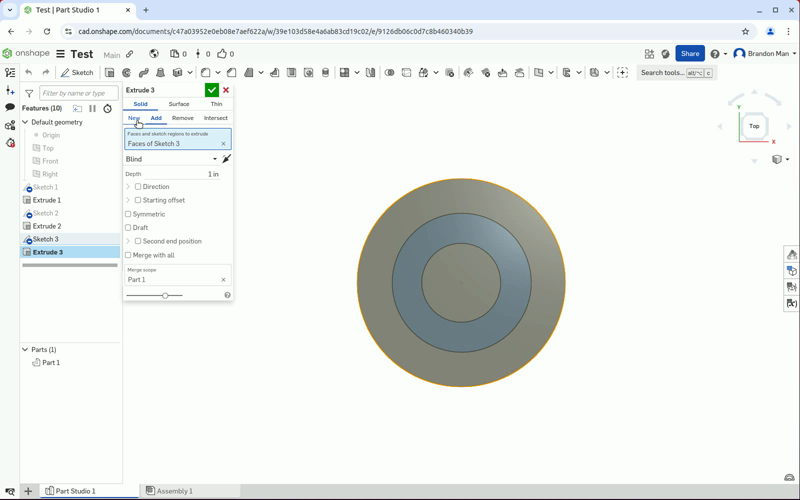
click(137, 120)
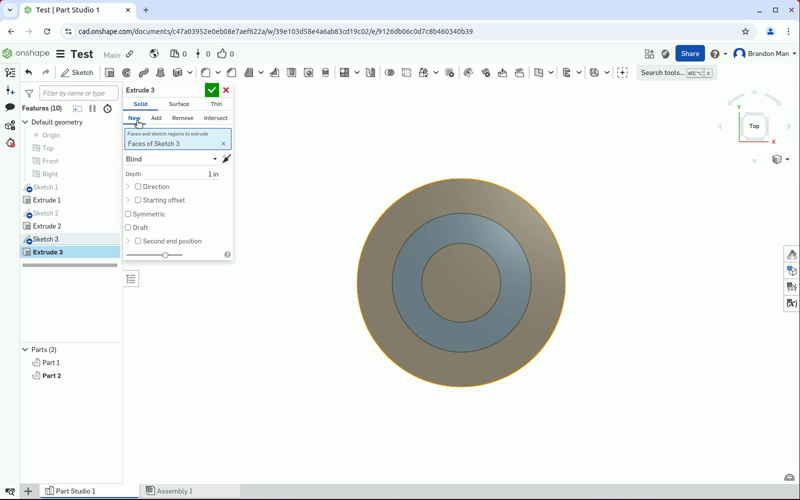
key(tab, 4)
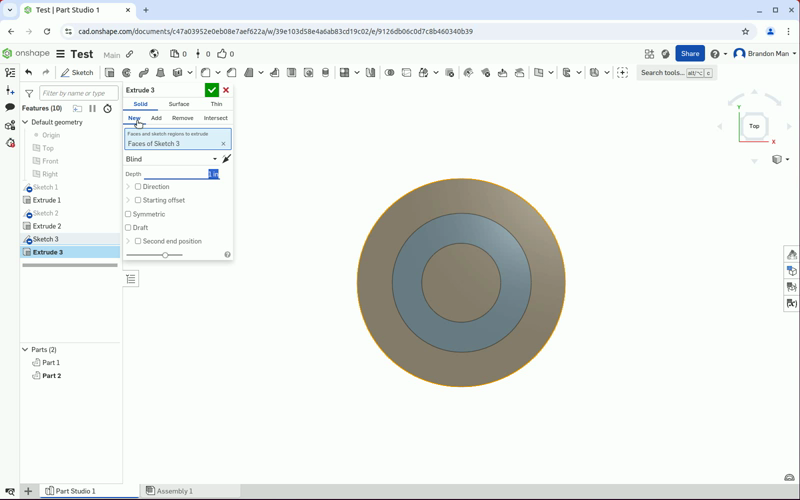
text(5.296)
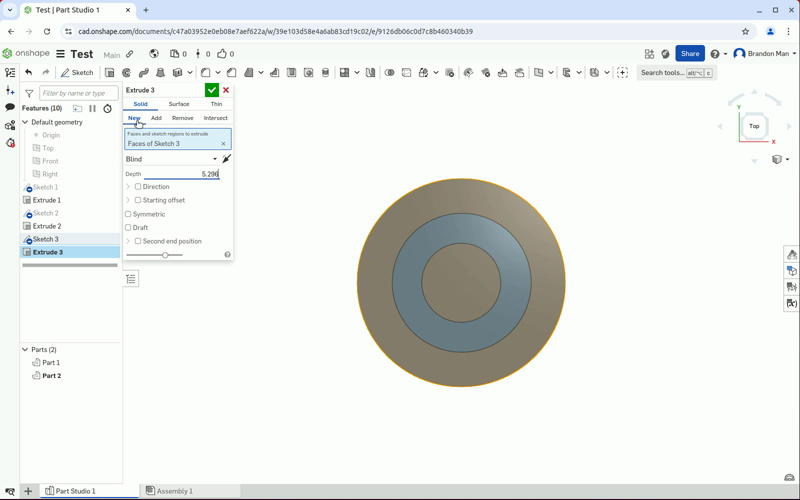
key(enter)
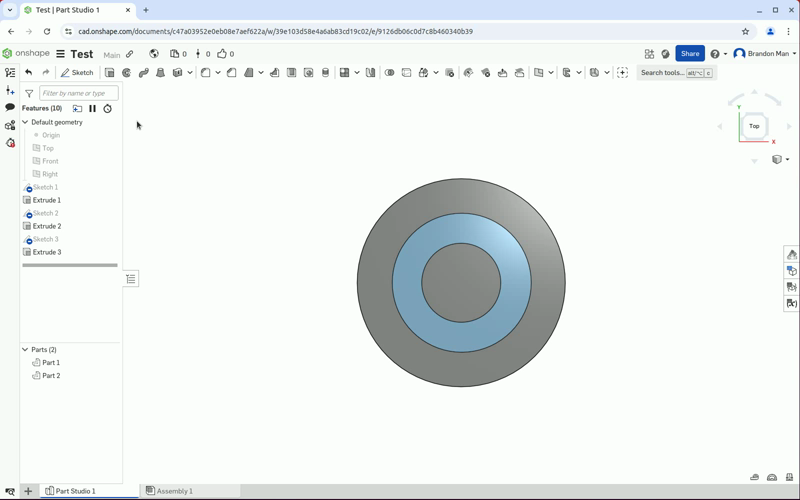
key(shift+h)
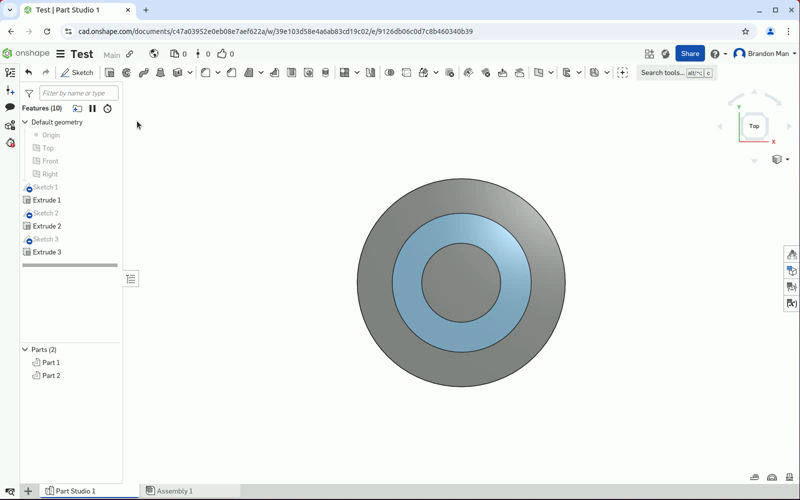
key(shift+h)
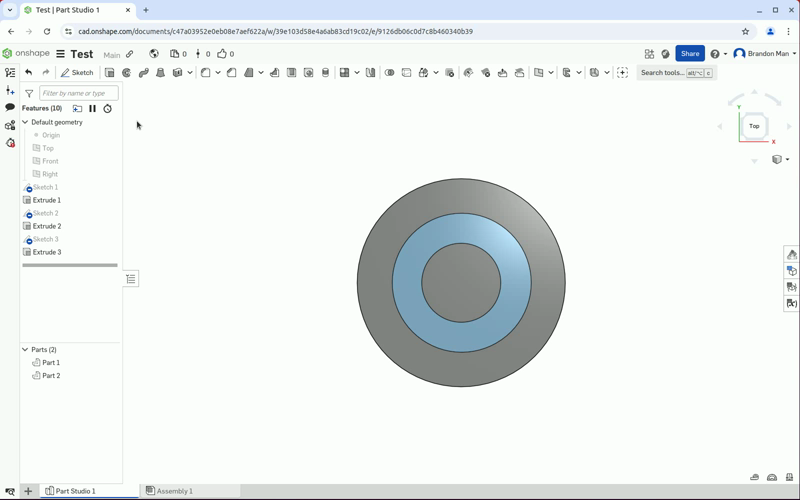
mouse_move(73, 189)
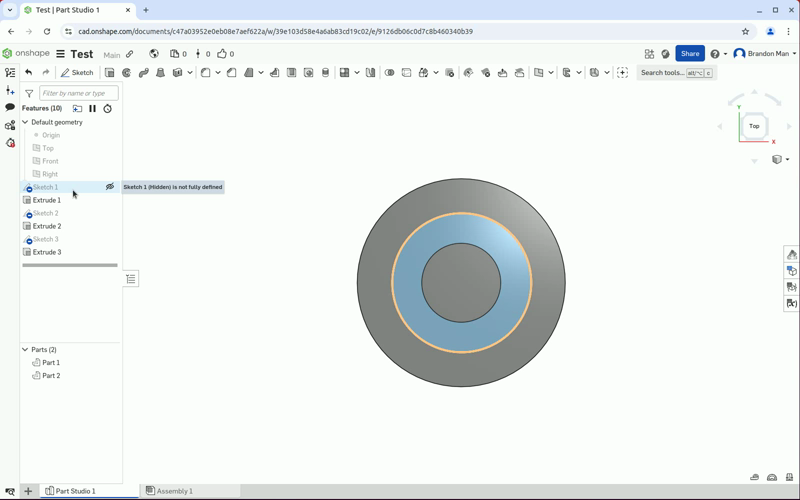
click(73, 189)
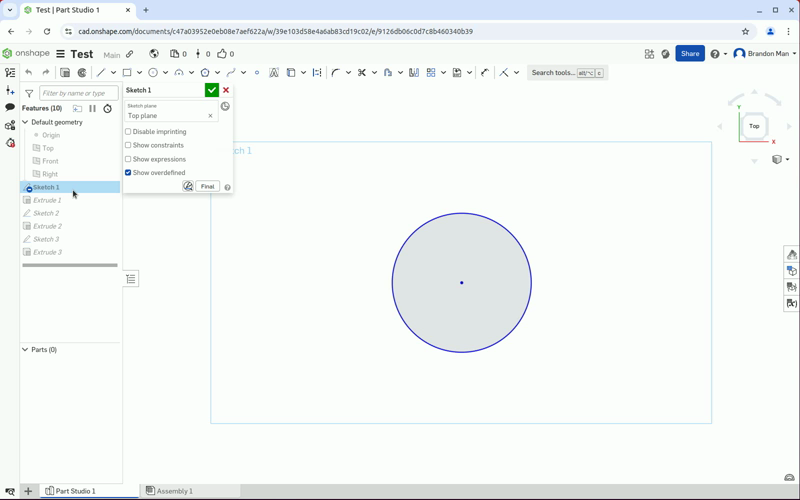
mouse_move(229, 92)
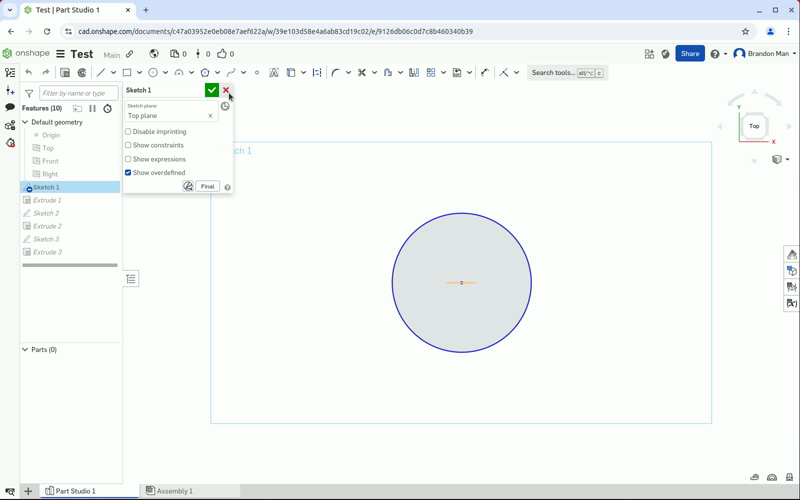
click(229, 92)
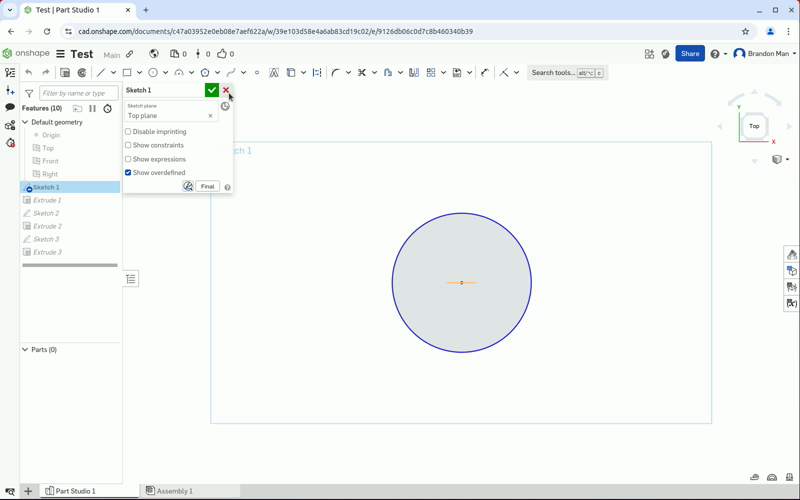
key(shift+s)
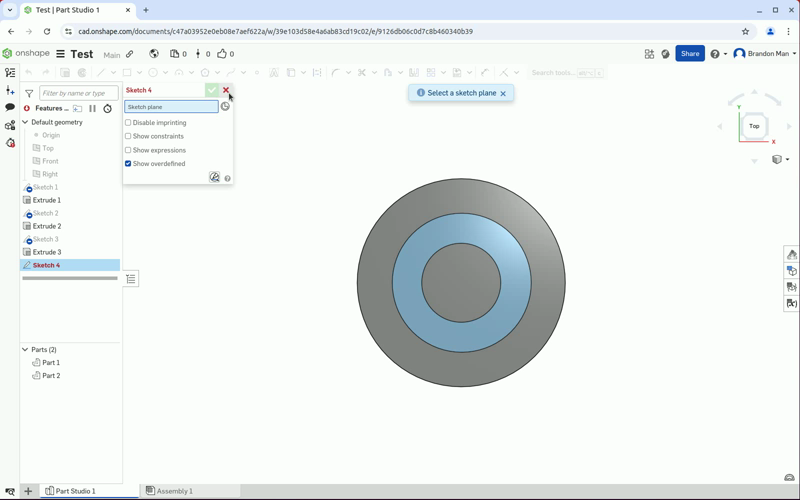
mouse_move(73, 150)
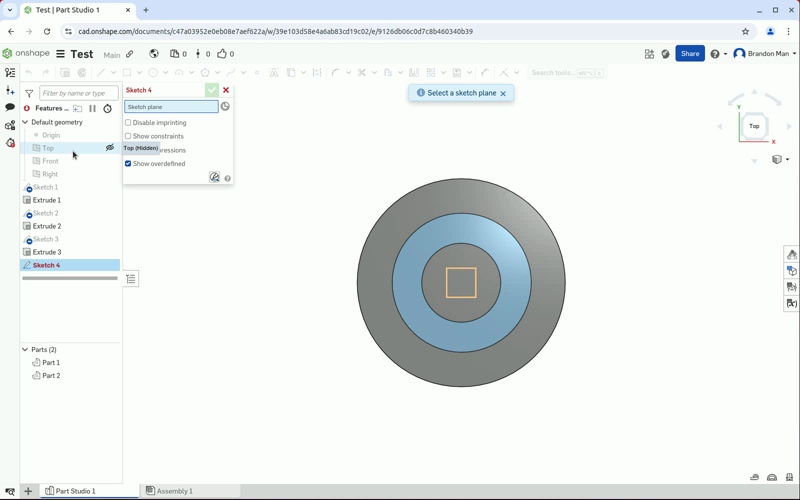
click(73, 150)
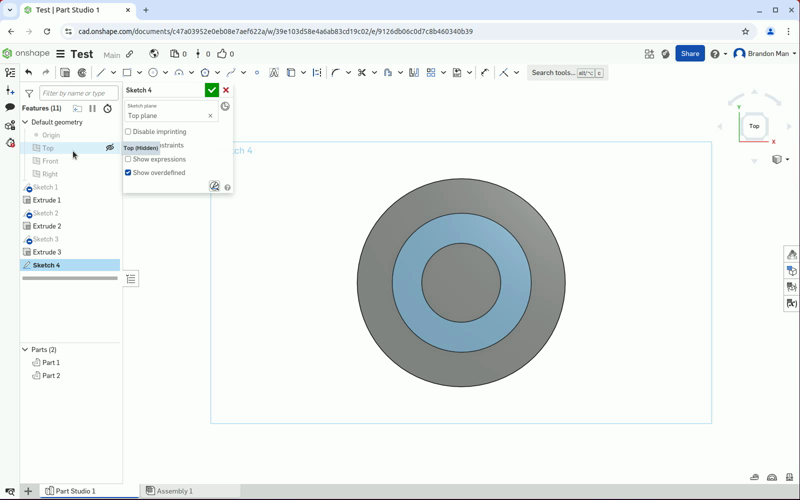
mouse_move(73, 352)
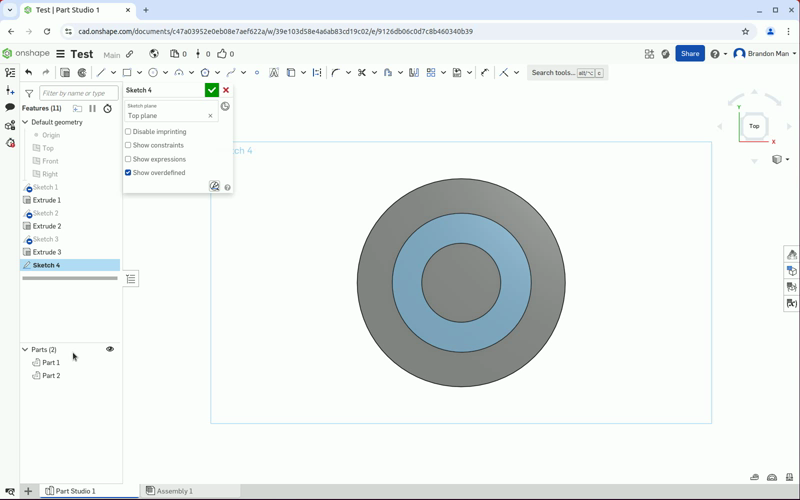
key(y)
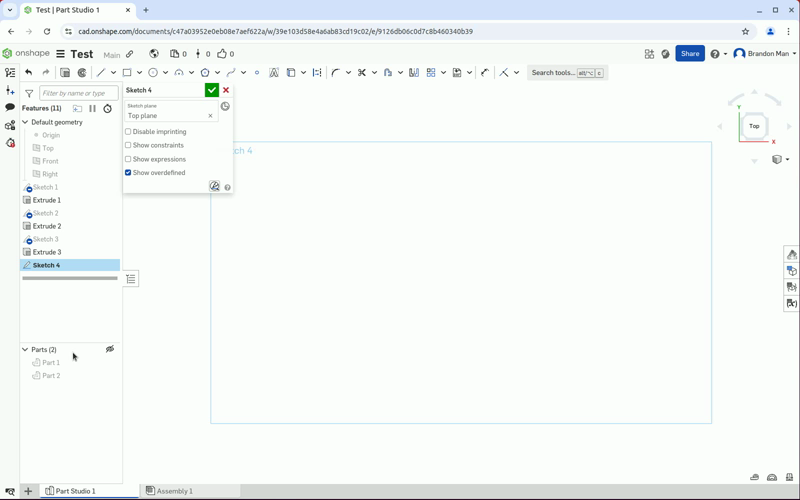
key(c)
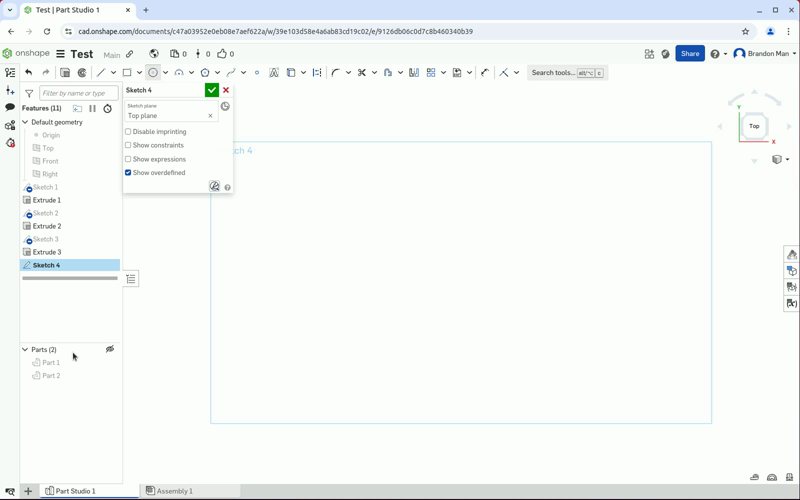
key_down(shift)
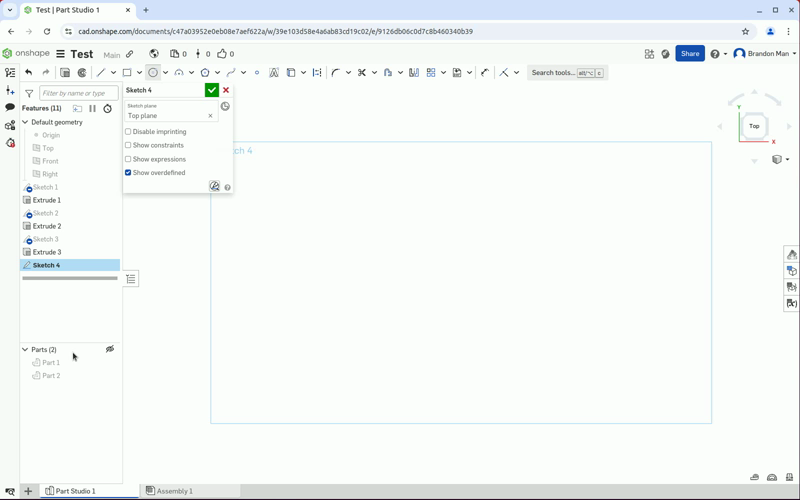
mouse_move(461, 282)
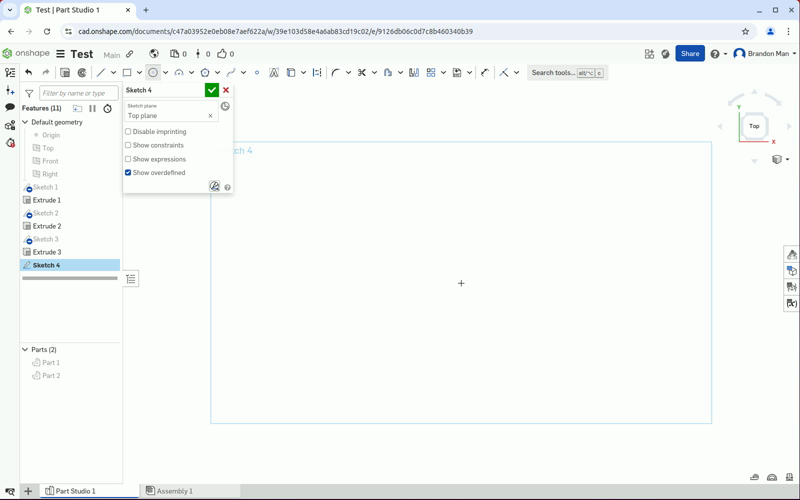
click(461, 282)
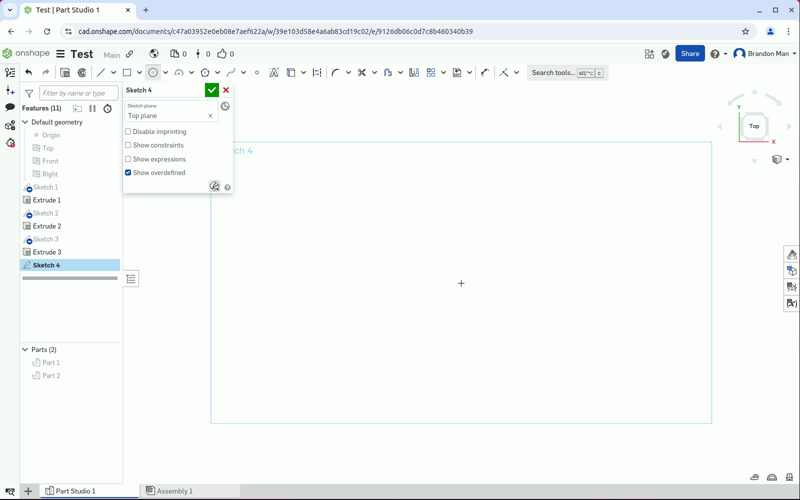
key_up(shift)
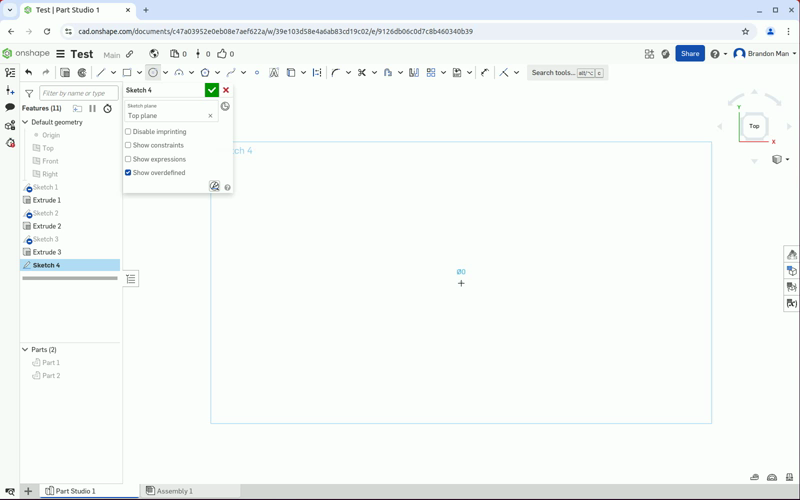
mouse_move(500, 282)
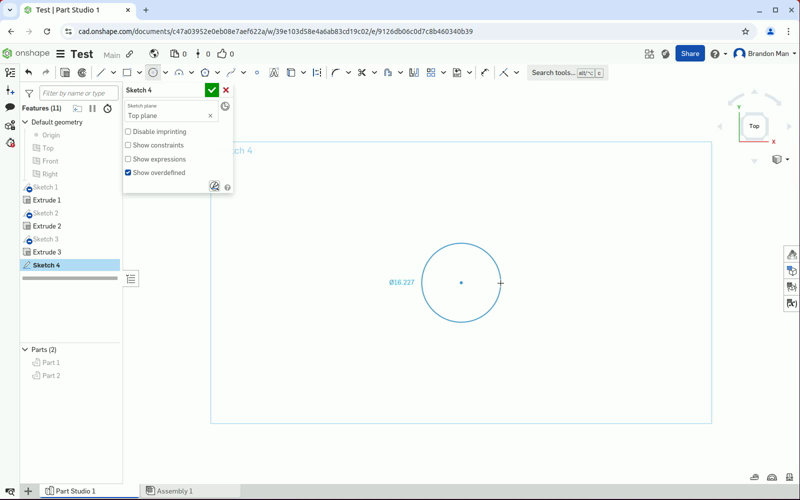
click(500, 282)
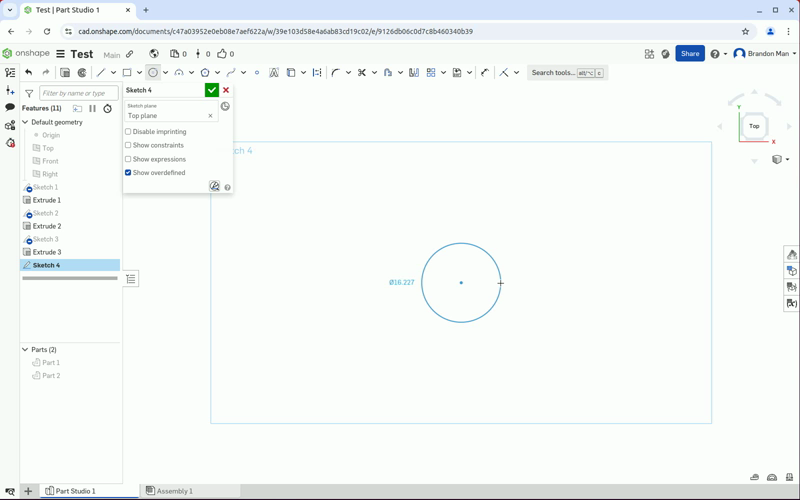
key(esc)
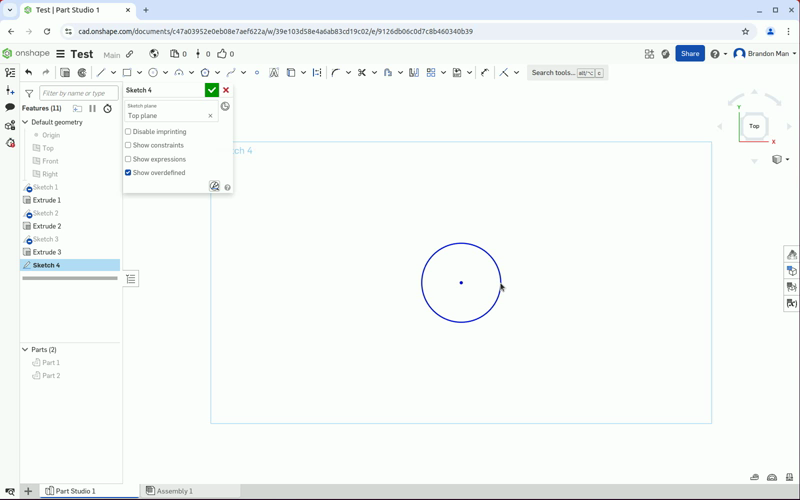
mouse_move(473, 273)
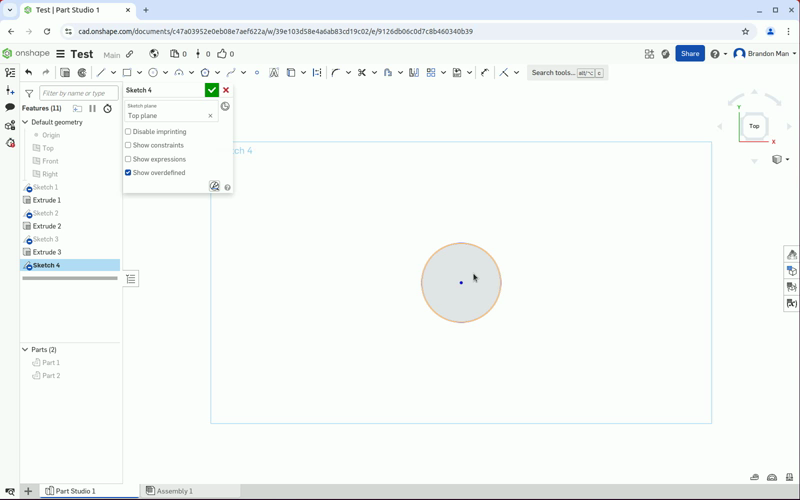
click(473, 273)
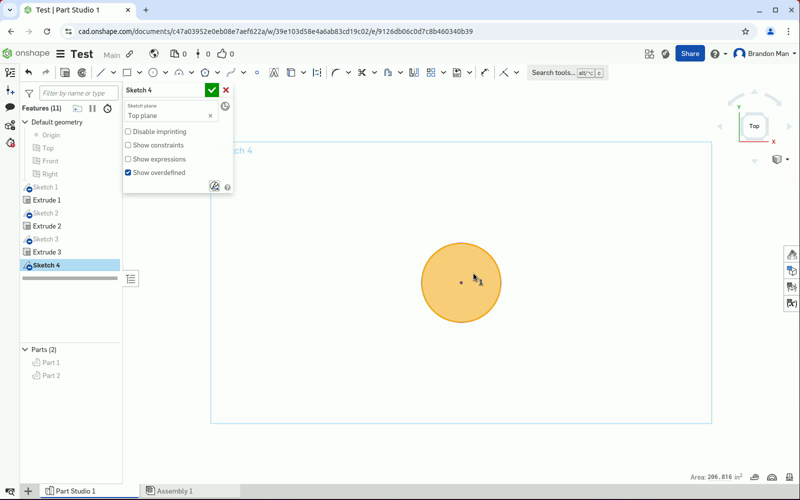
mouse_move(73, 352)
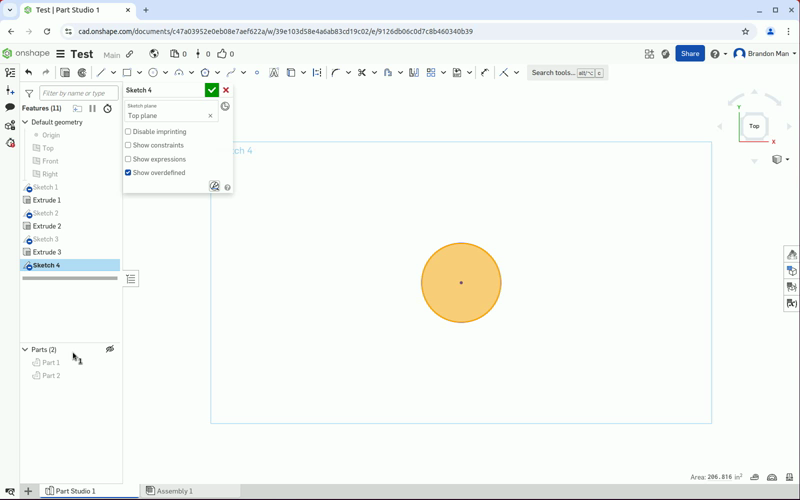
key(shift+y)
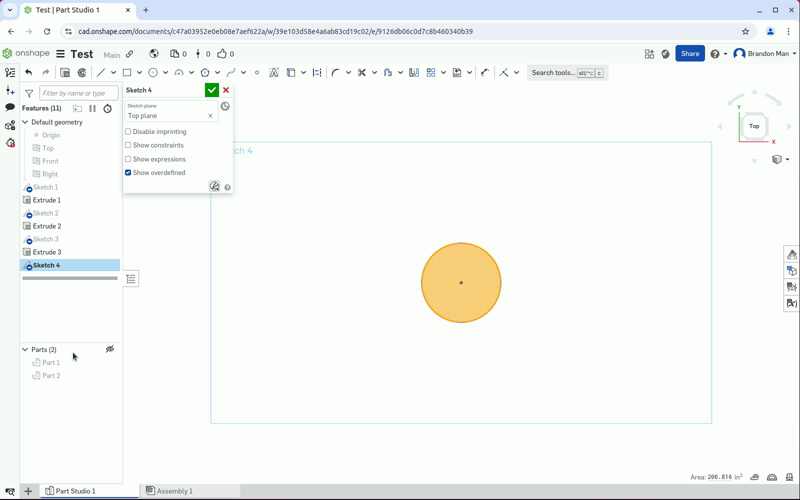
key(shift+e)
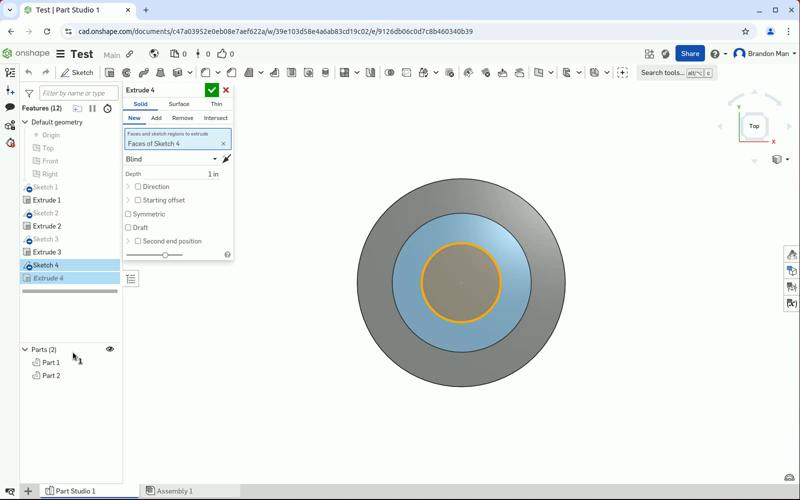
mouse_move(143, 106)
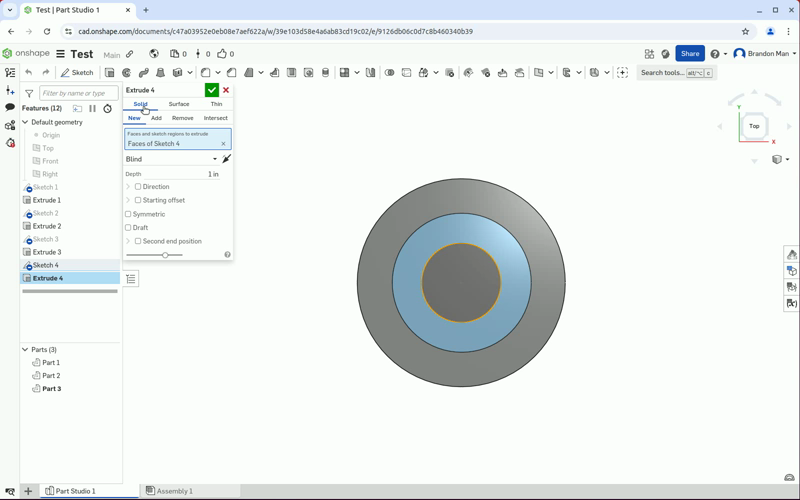
click(143, 106)
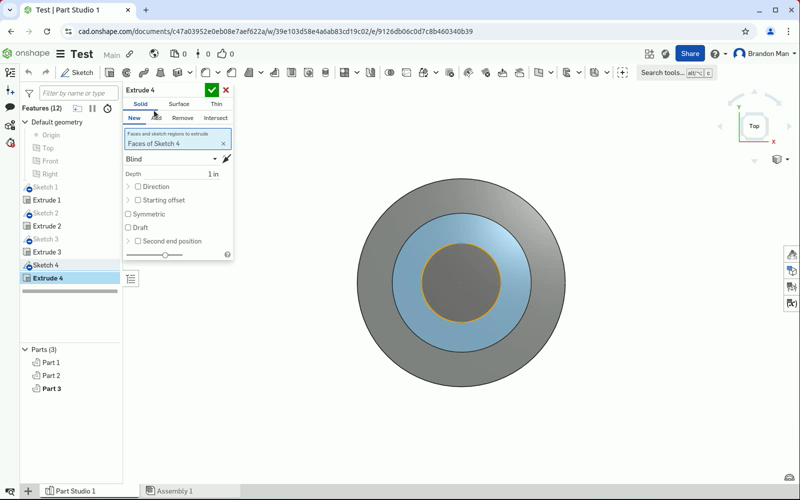
mouse_move(186, 120)
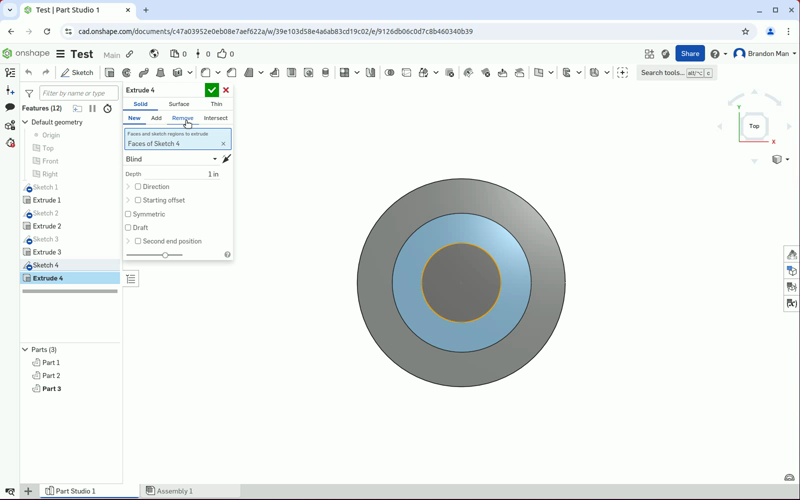
click(186, 120)
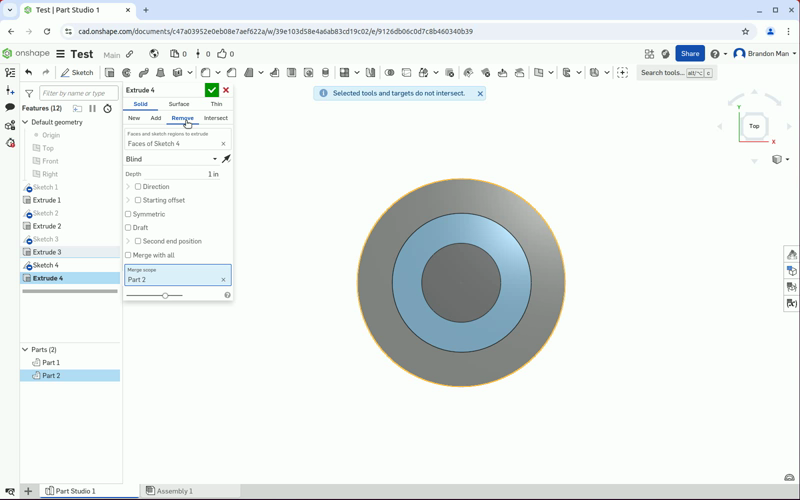
key(tab, 4)
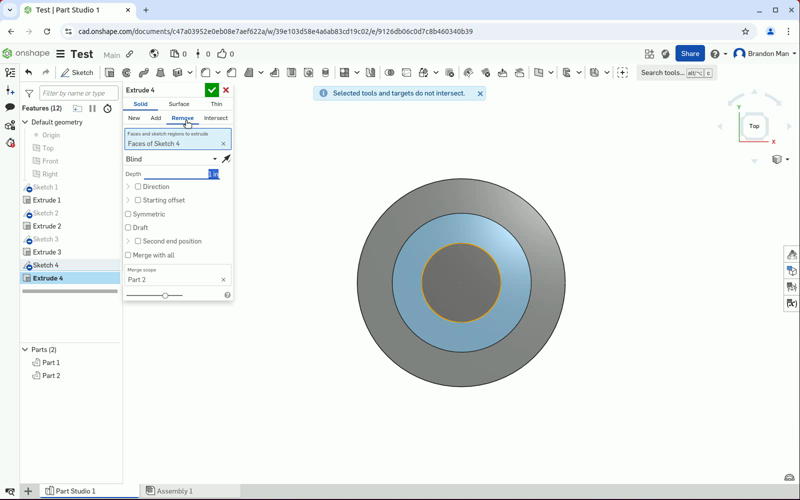
text(-5.296)
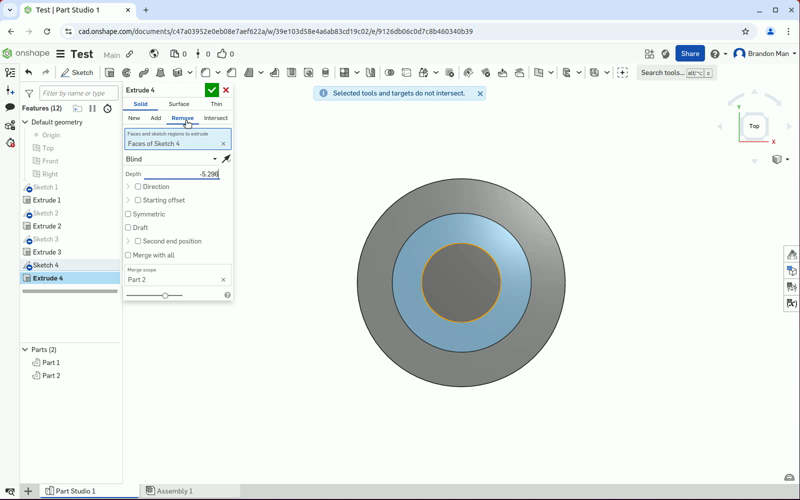
key(tab, 6)
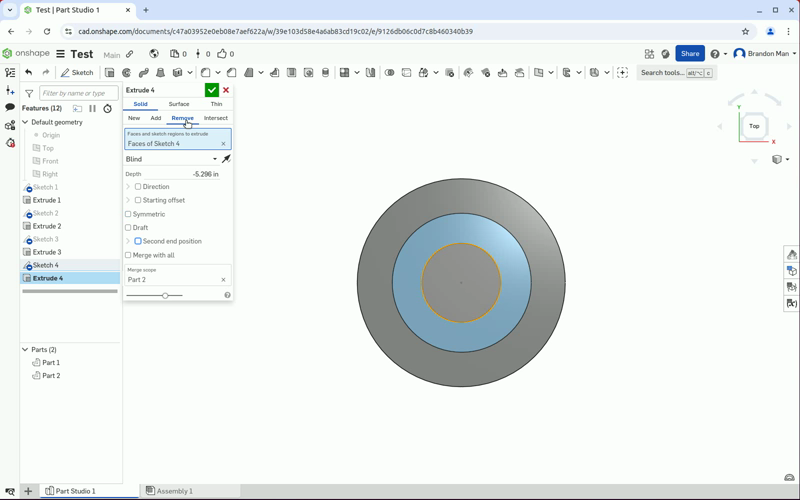
key(space)
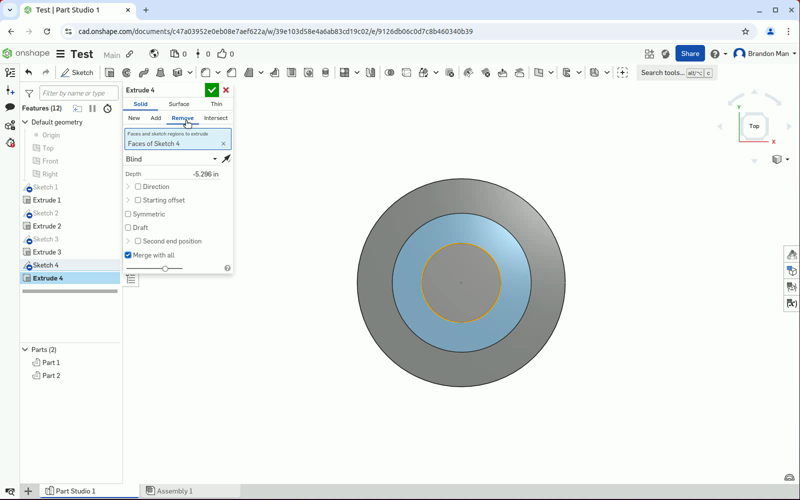
key(enter)
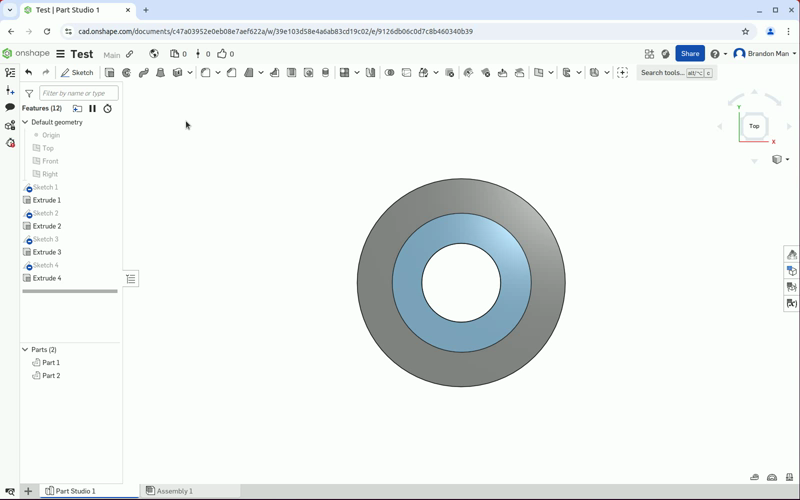
key(shift+h)
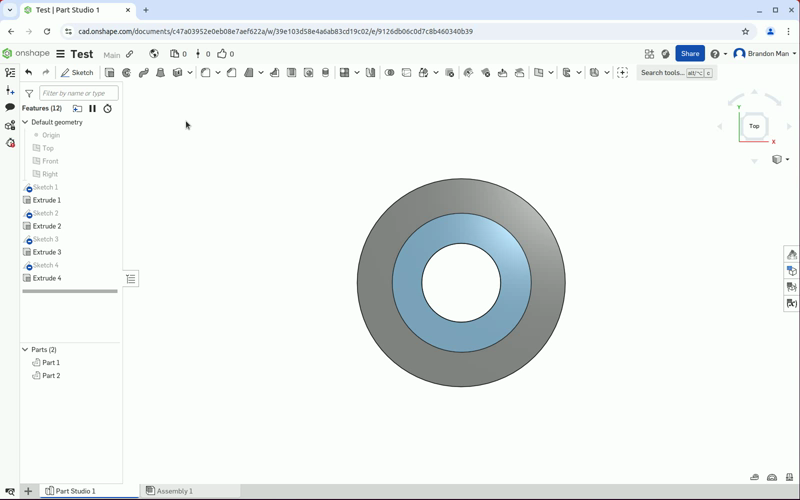
key(shift+h)
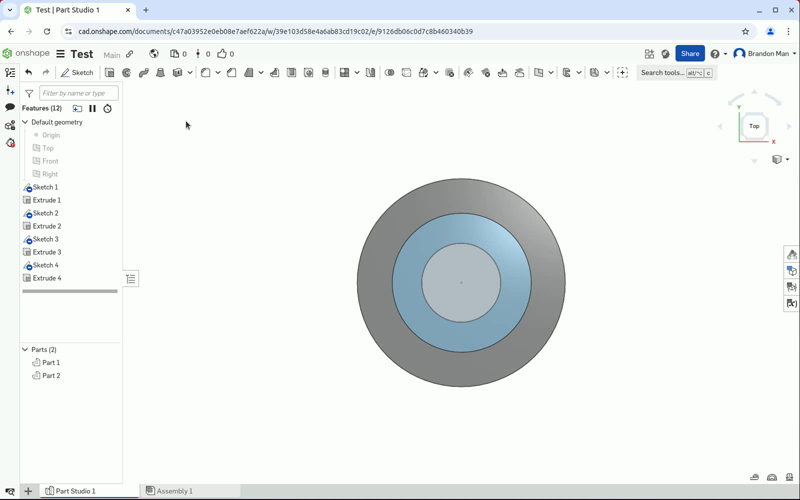
key(shift+7)
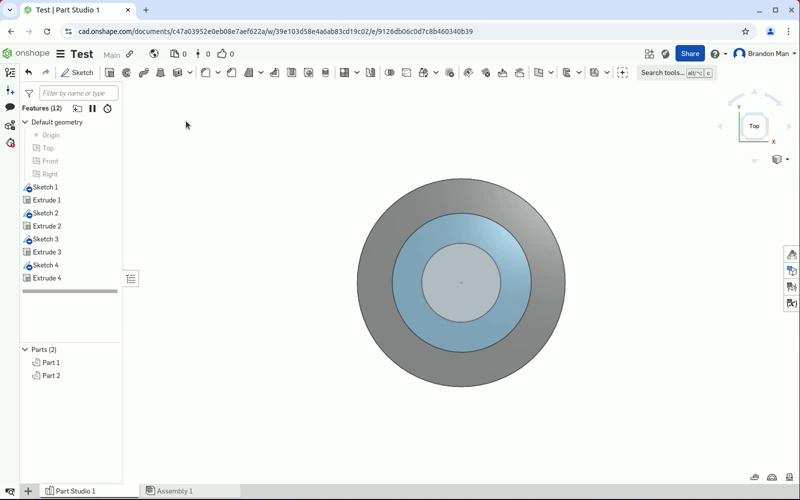
key(up, 3)
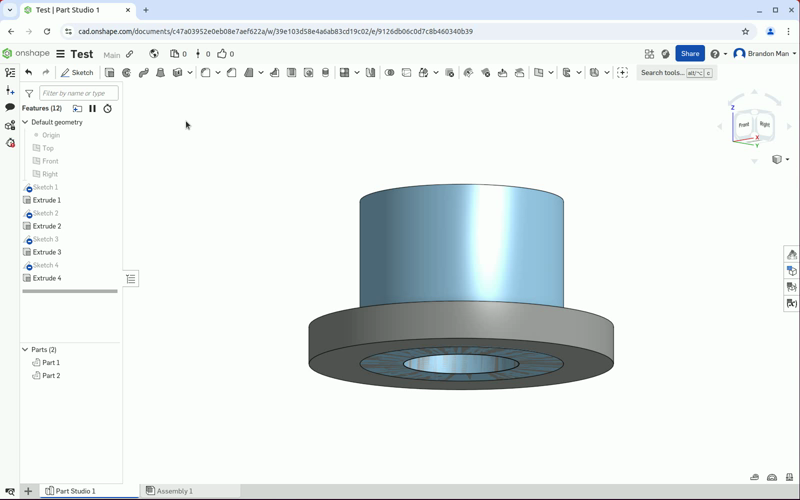
key(left, 3)
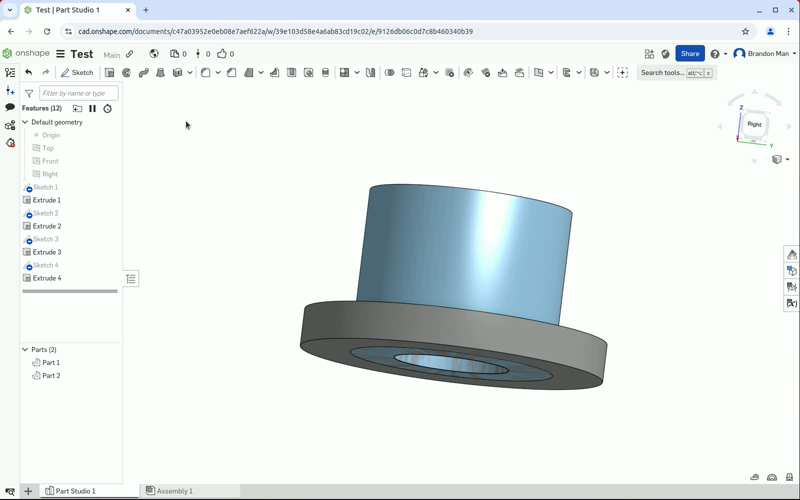
key(right, 3)
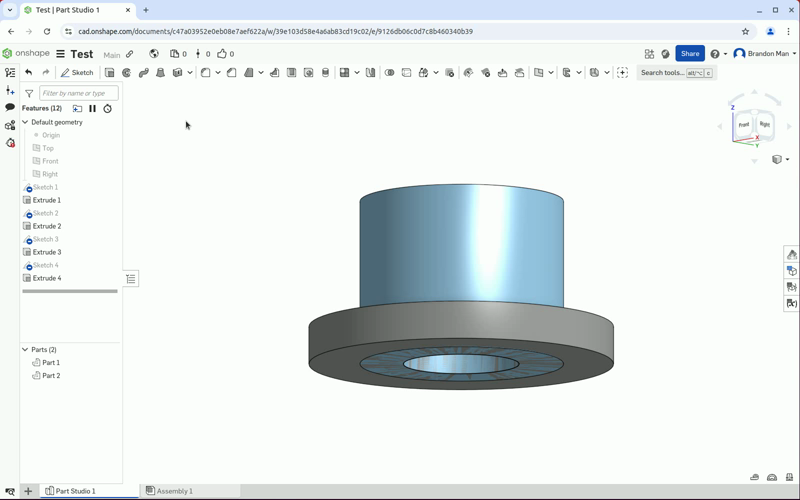
key(down, 3)
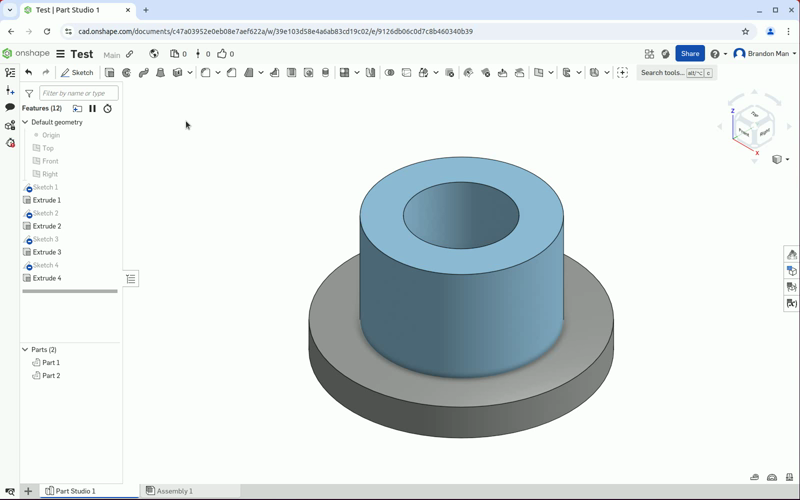
mouse_move(73, 189)
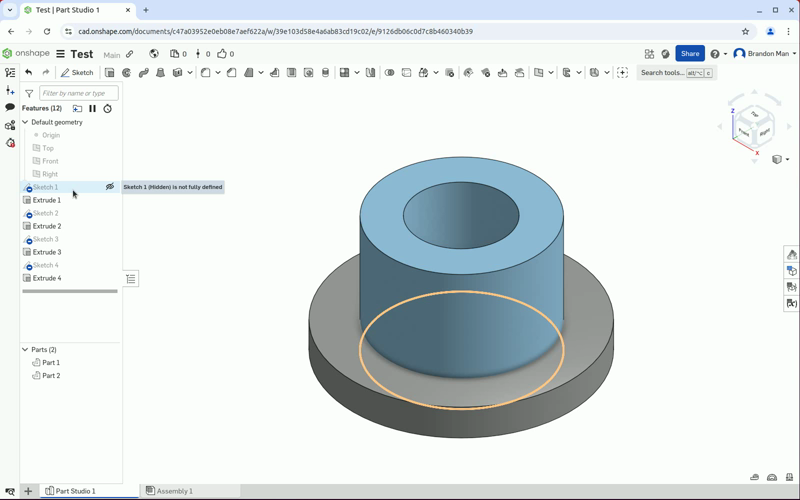
click(73, 189)